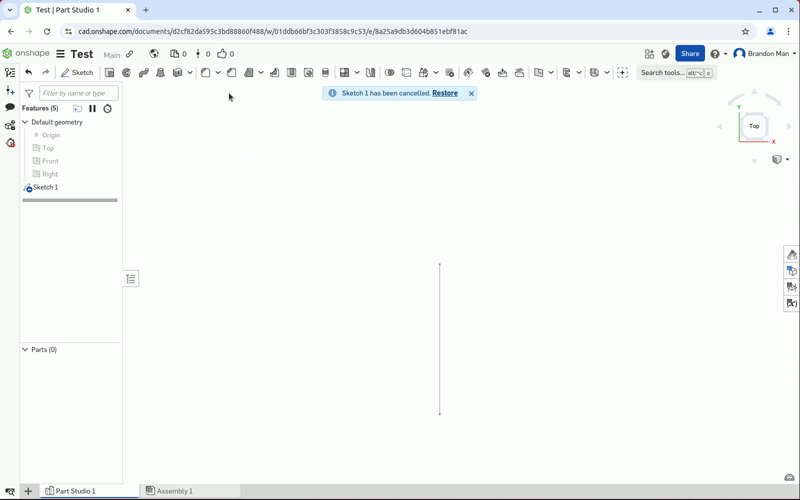
key(shift+h)
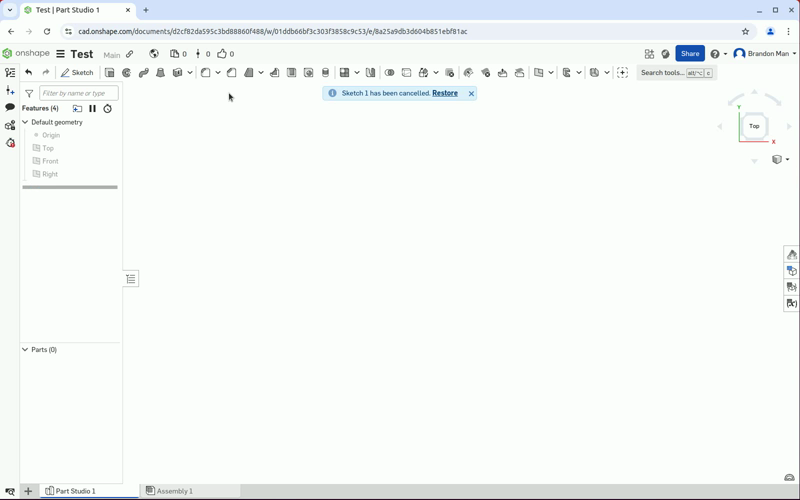
mouse_move(73, 352)
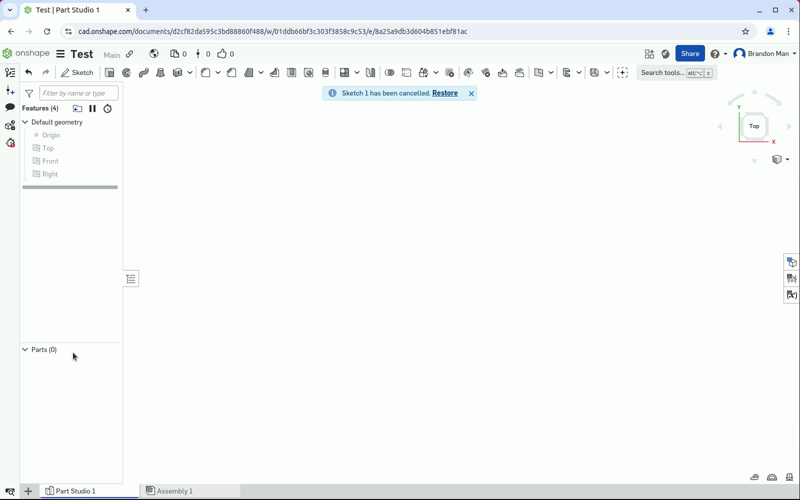
key(y)
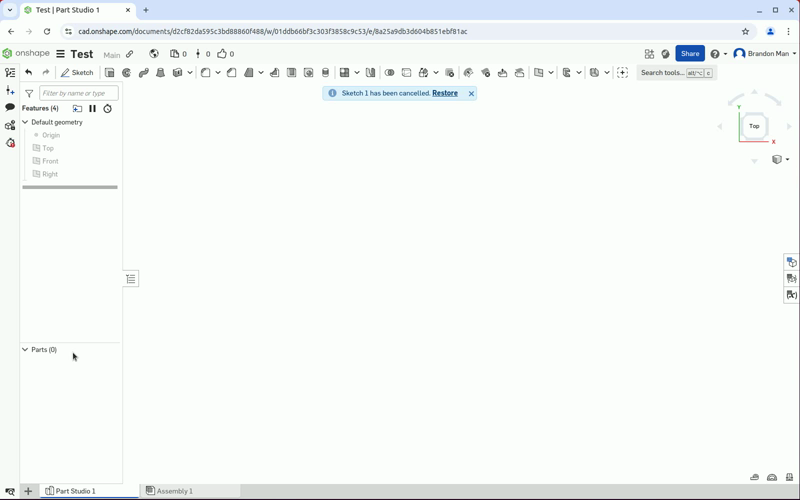
key(shift+p)
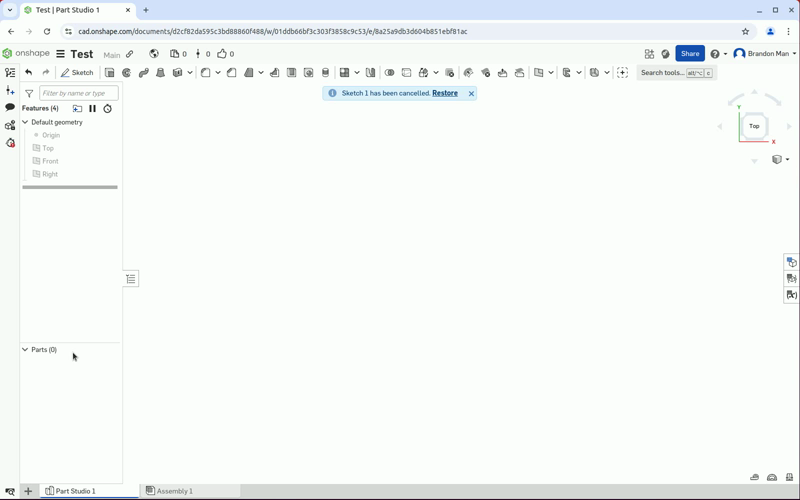
key(space)
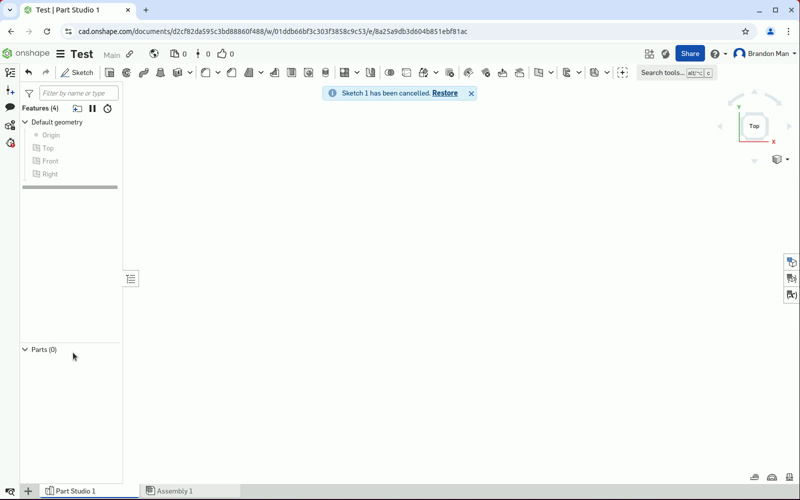
key_down(shift)
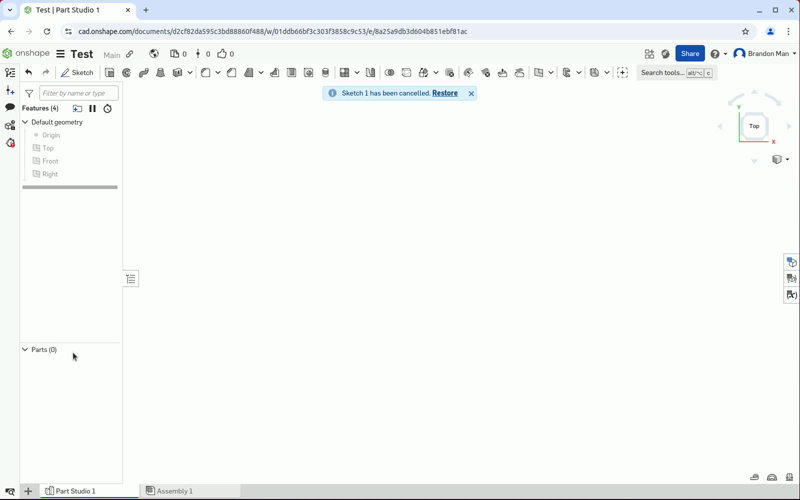
key(up)
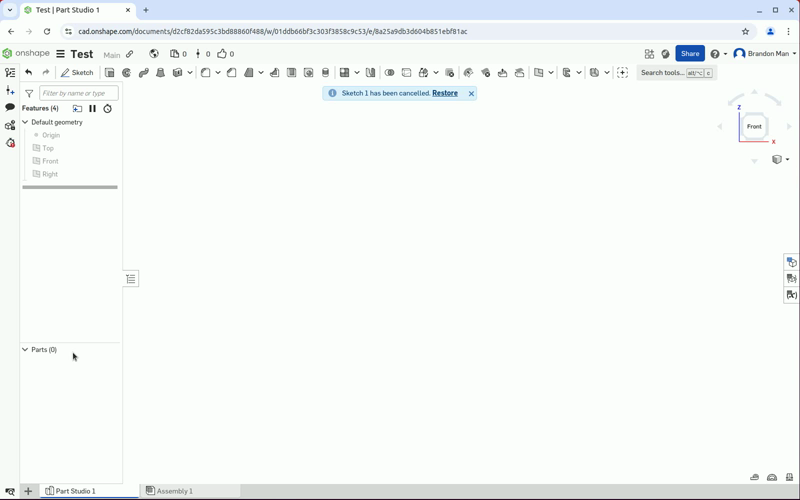
key_up(shift)
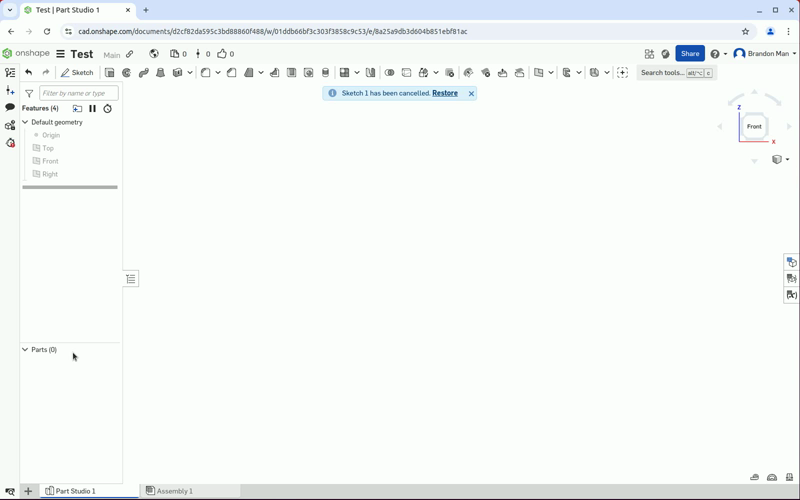
key(space)
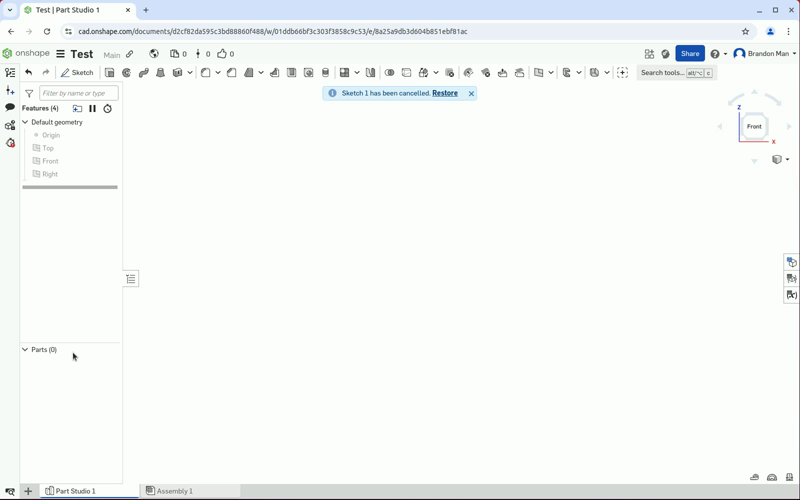
key_down(shift)
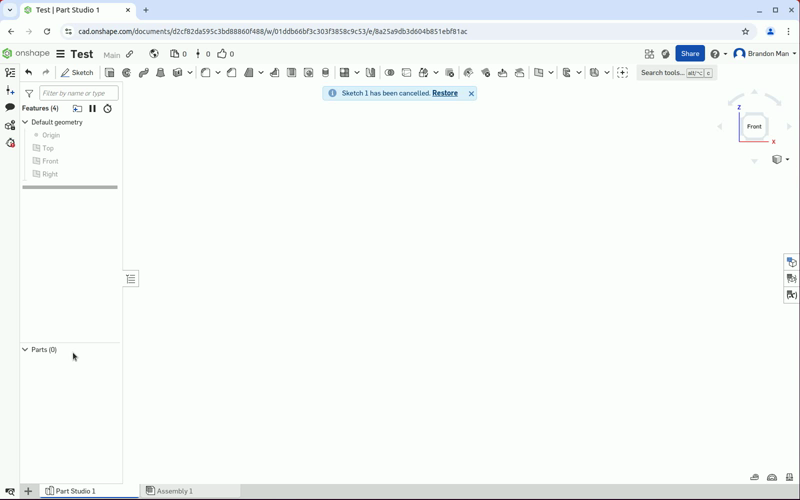
key(left)
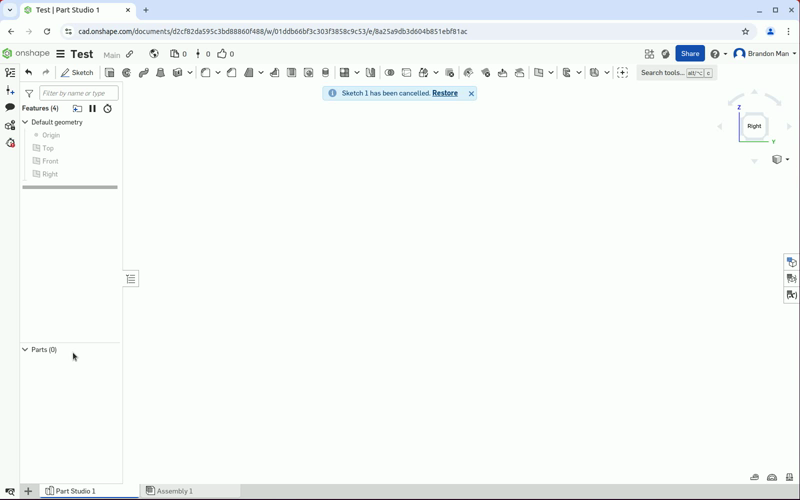
key_up(shift)
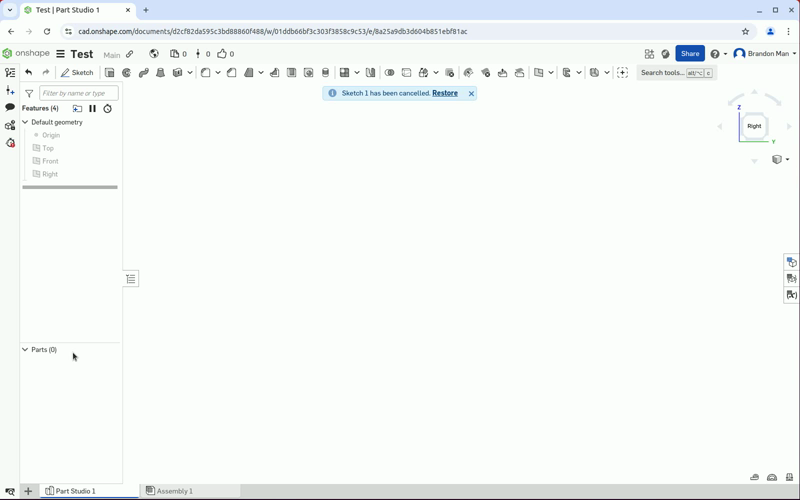
mouse_move(73, 352)
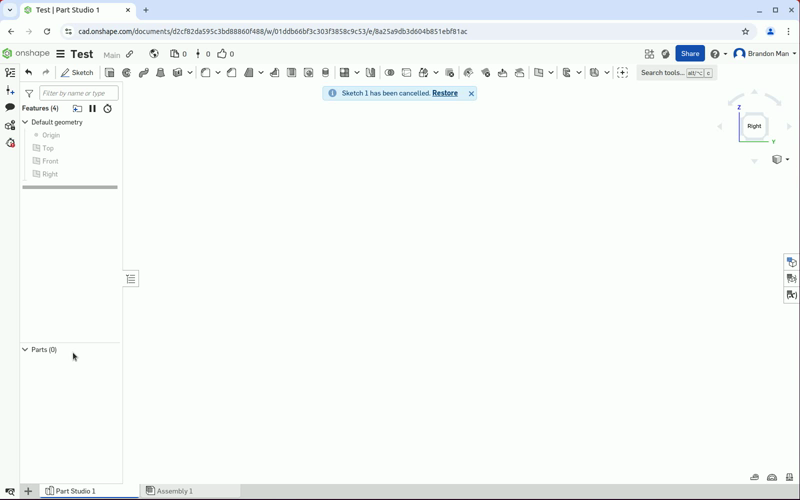
key(shift+y)
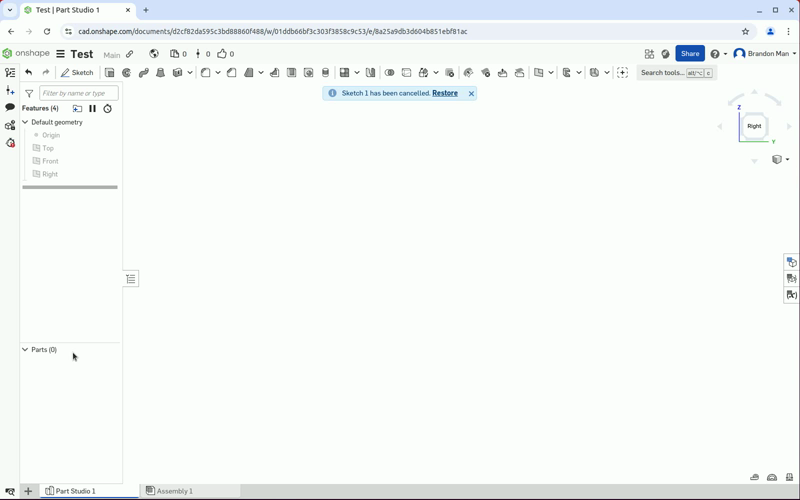
key(shift+s)
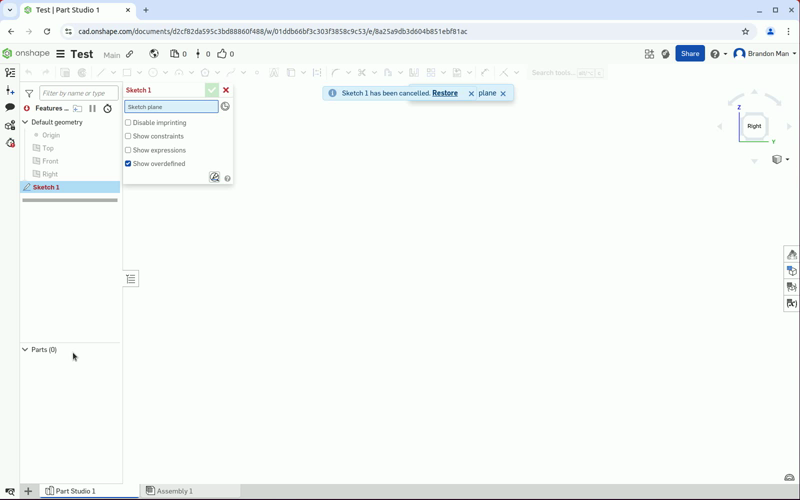
mouse_move(73, 176)
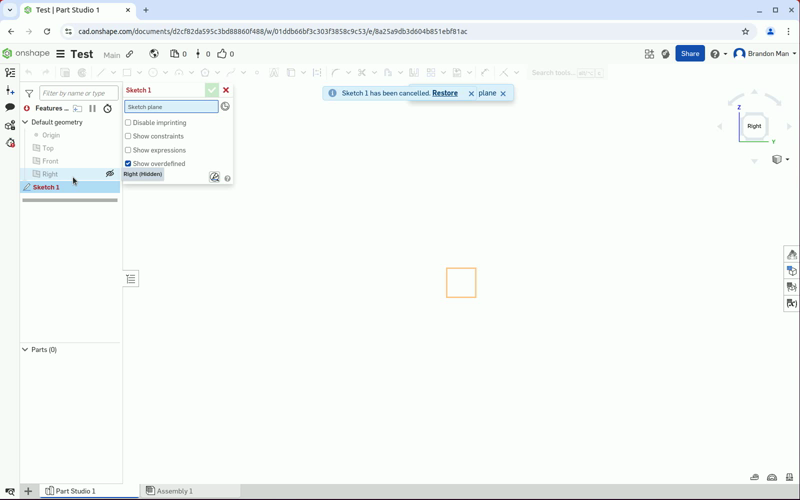
click(73, 176)
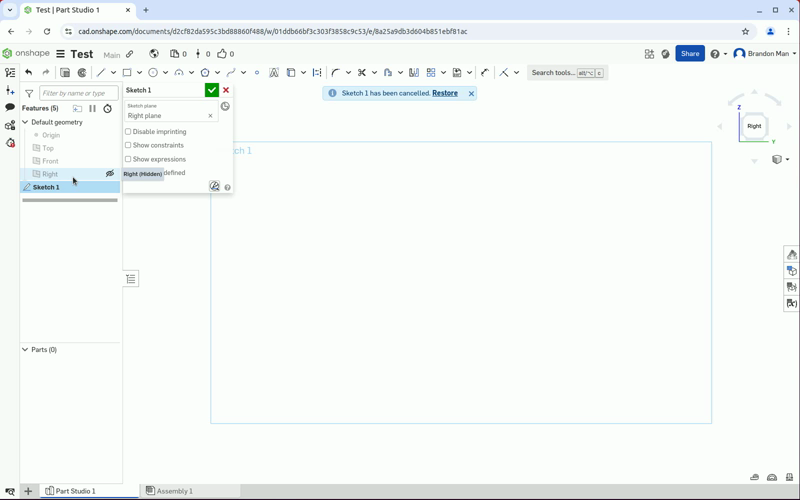
mouse_move(73, 352)
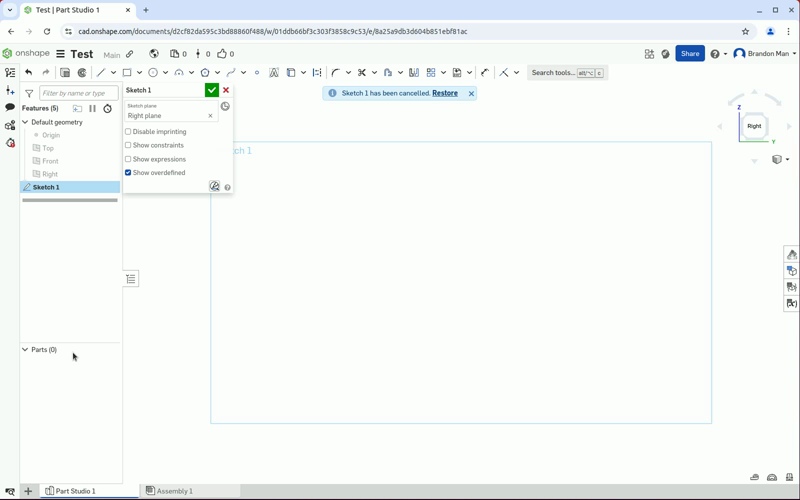
key(y)
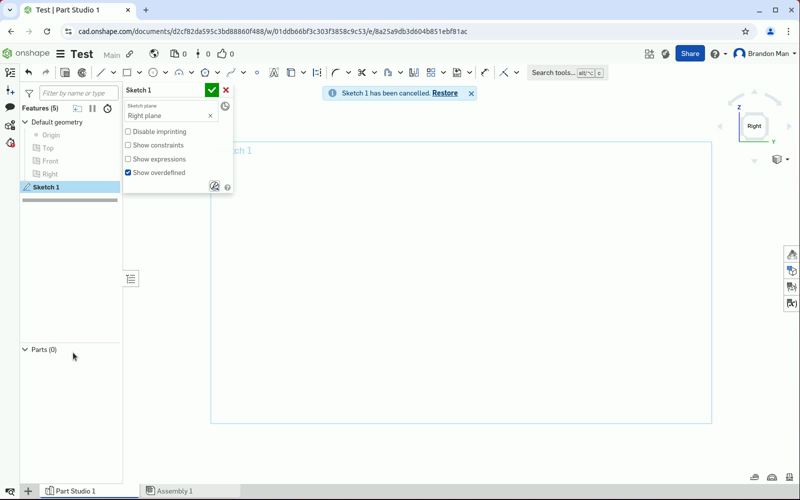
key(l)
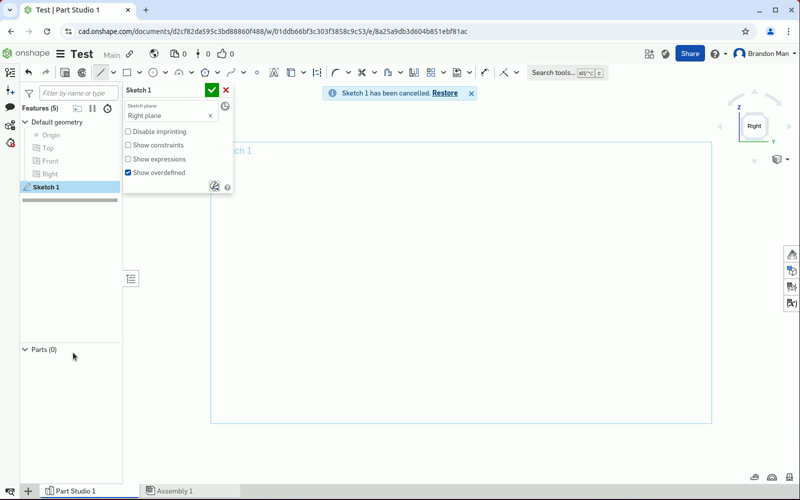
key_down(shift)
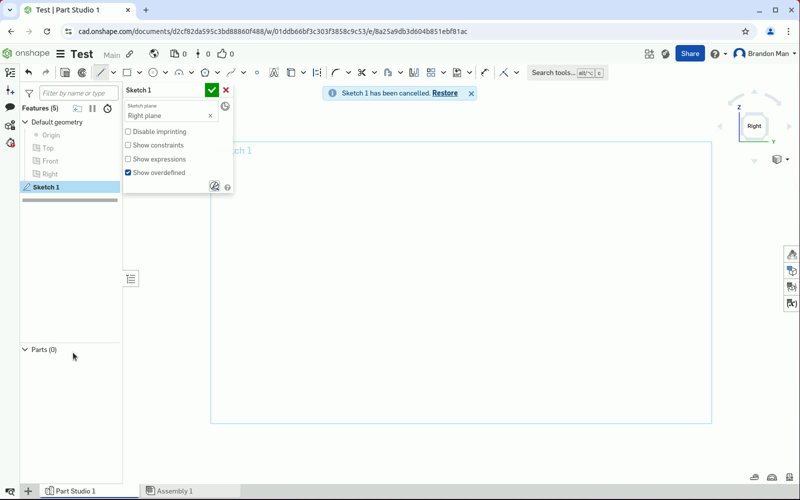
mouse_move(348, 282)
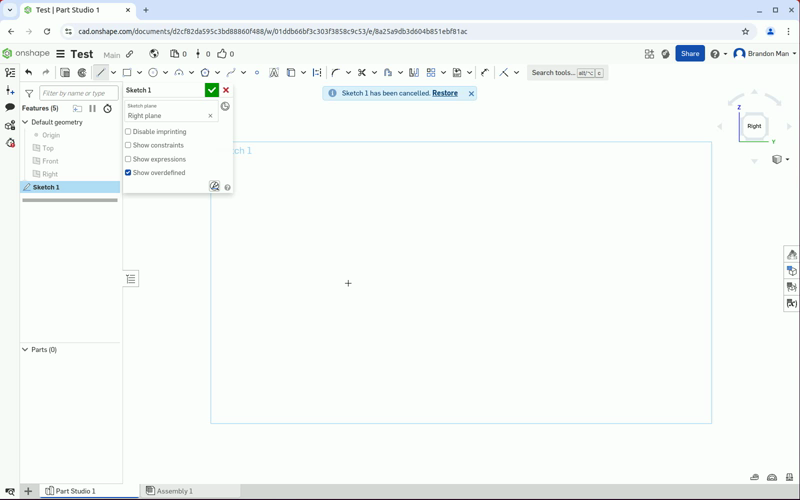
click(348, 282)
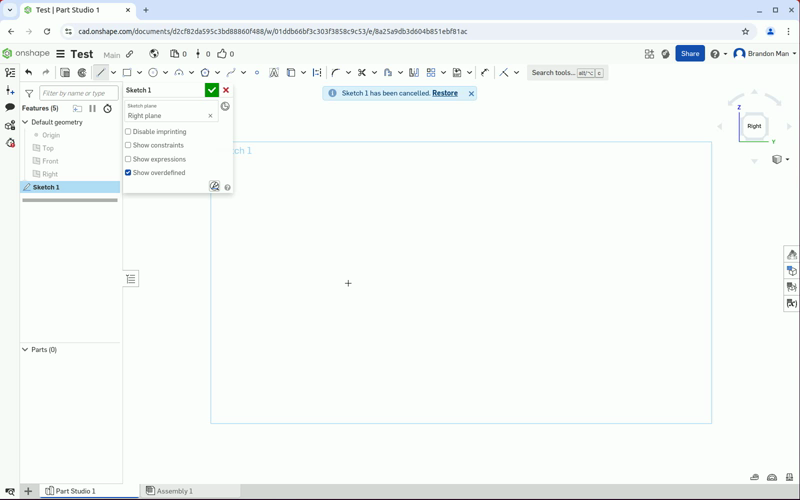
key_up(shift)
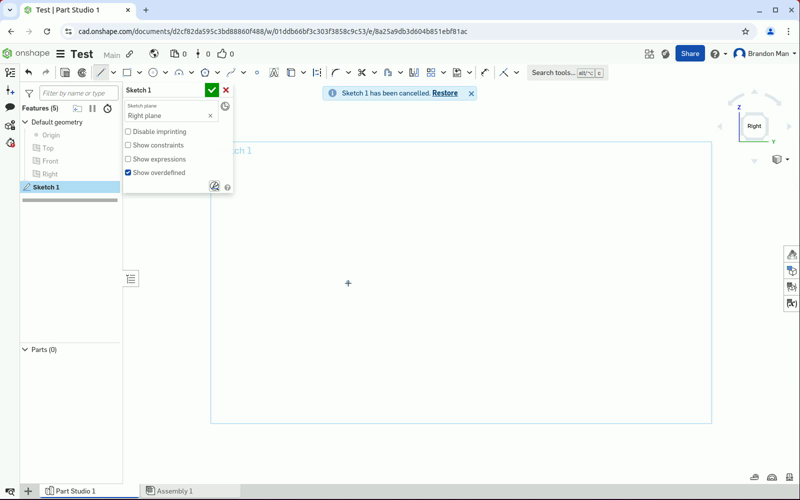
key_down(shift)
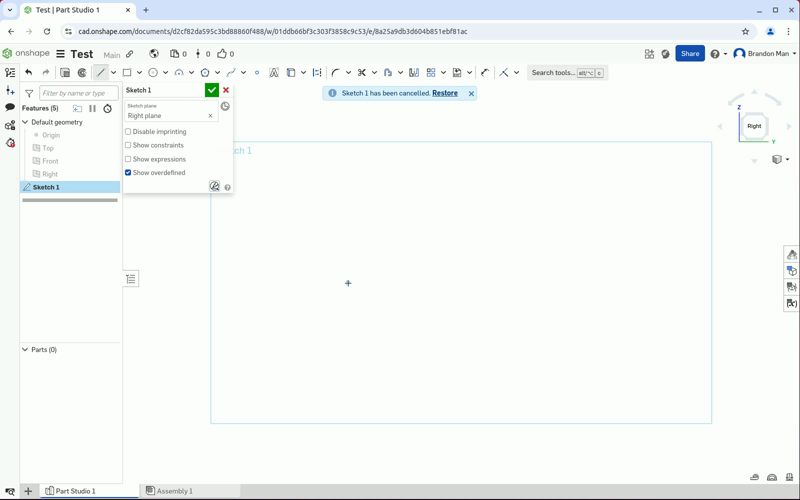
mouse_move(572, 282)
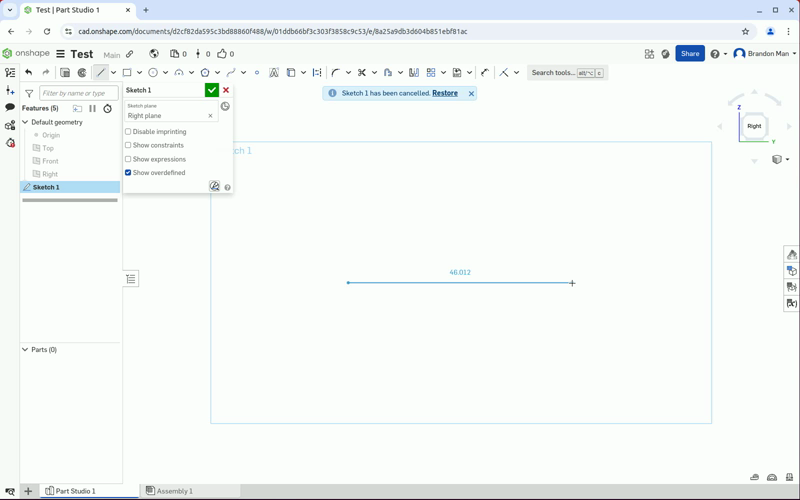
click(572, 282)
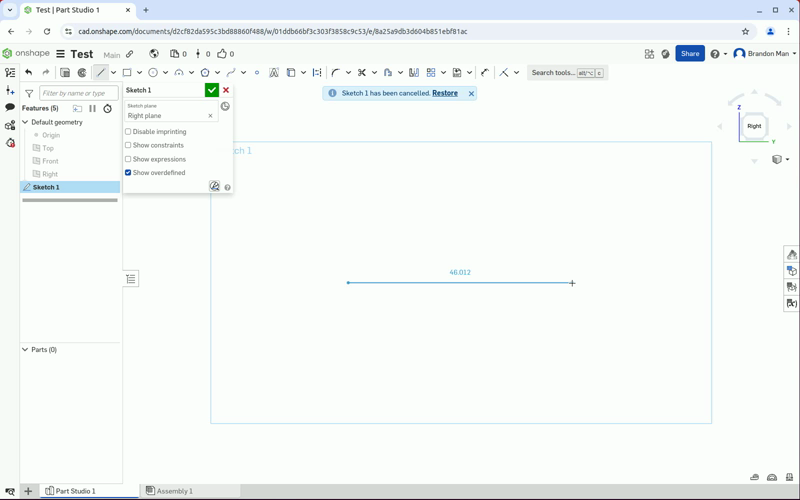
key_up(shift)
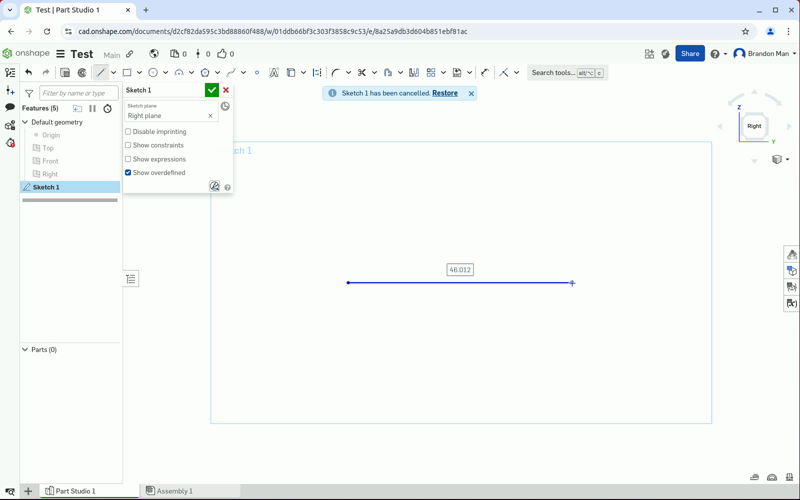
key_down(shift)
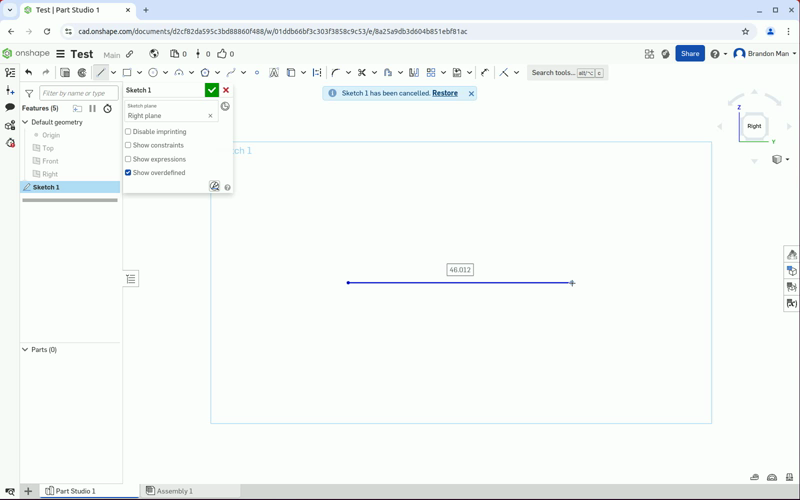
mouse_move(589, 282)
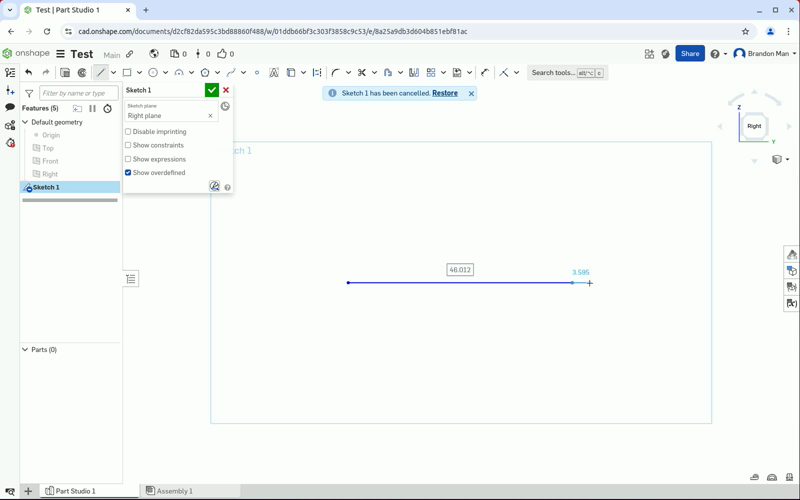
mouse_move(572, 268)
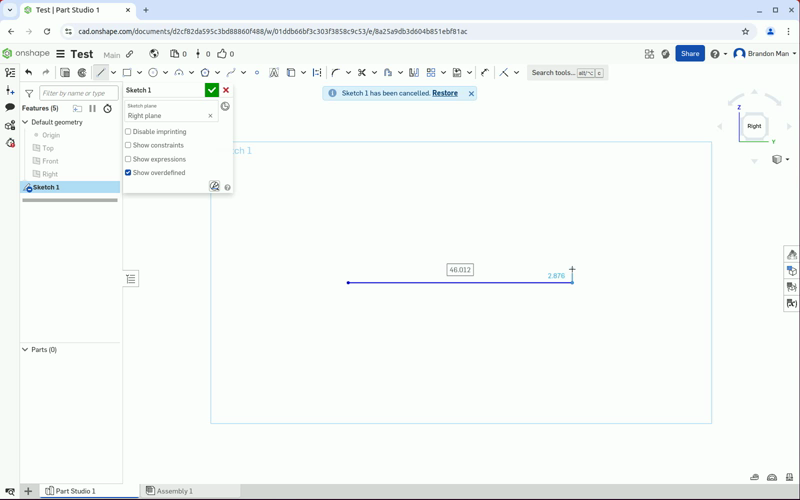
click(572, 268)
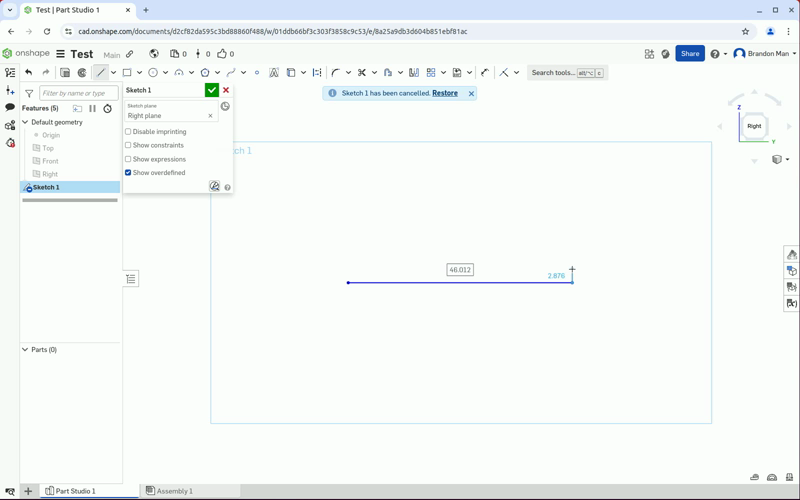
key_up(shift)
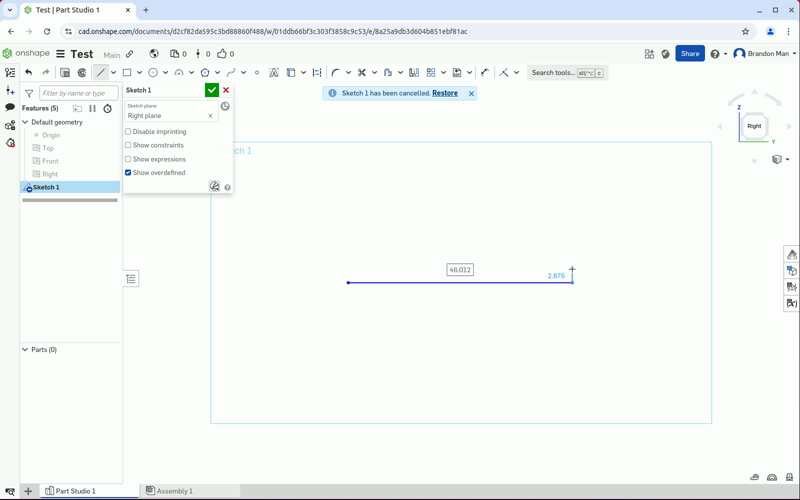
key_down(shift)
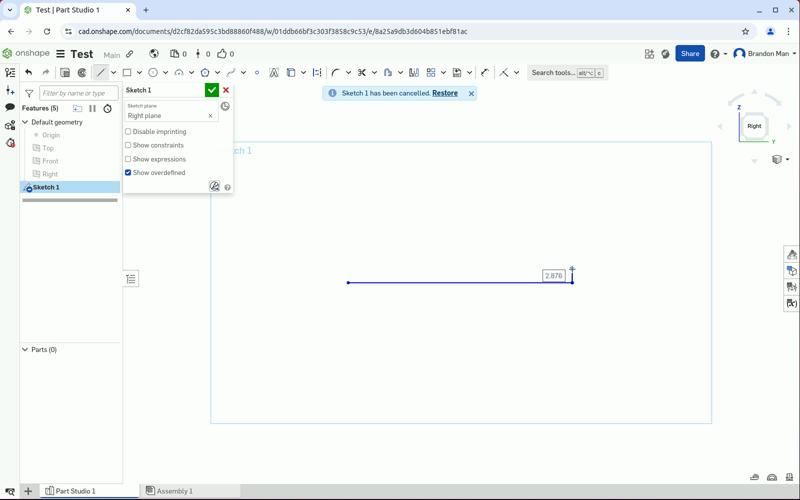
mouse_move(348, 231)
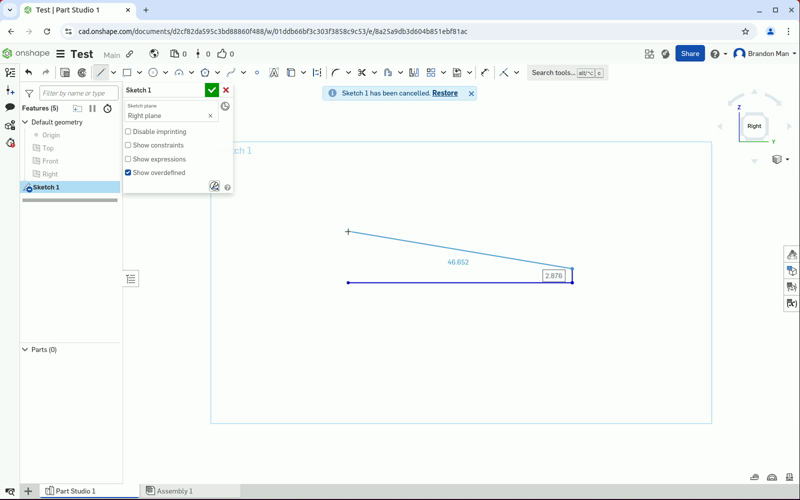
click(348, 231)
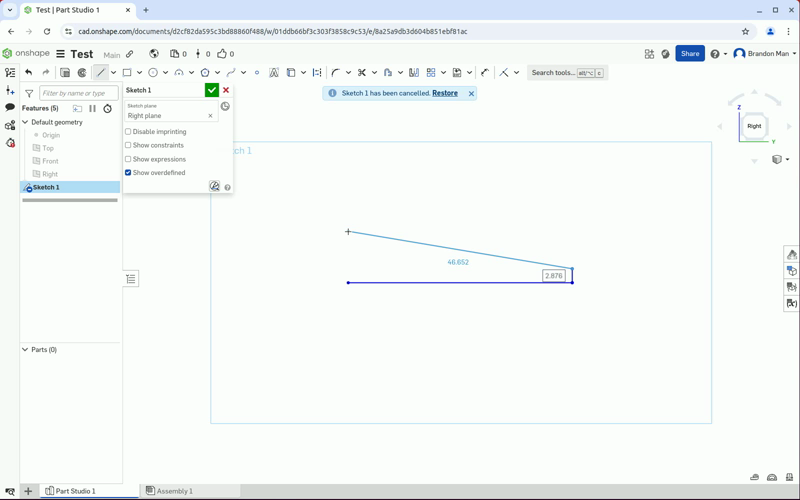
key_up(shift)
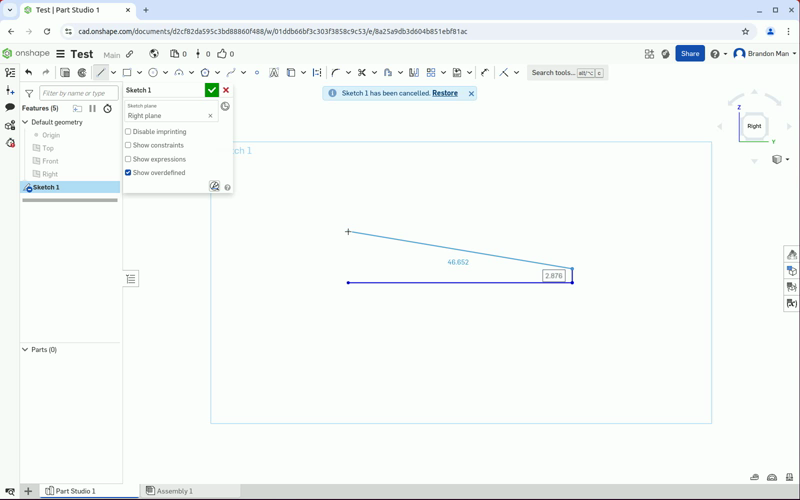
mouse_move(378, 231)
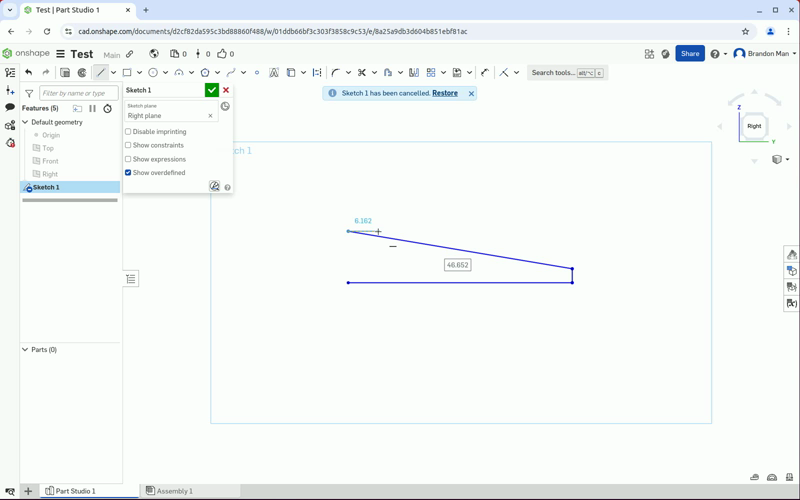
key_down(shift)
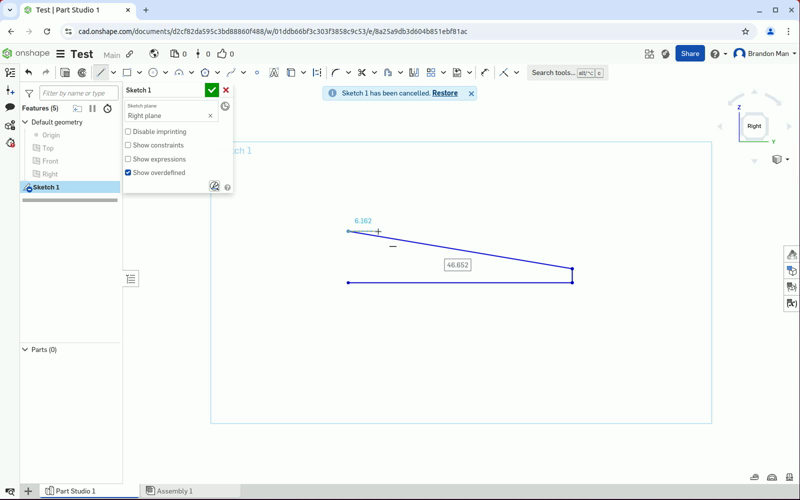
mouse_move(348, 282)
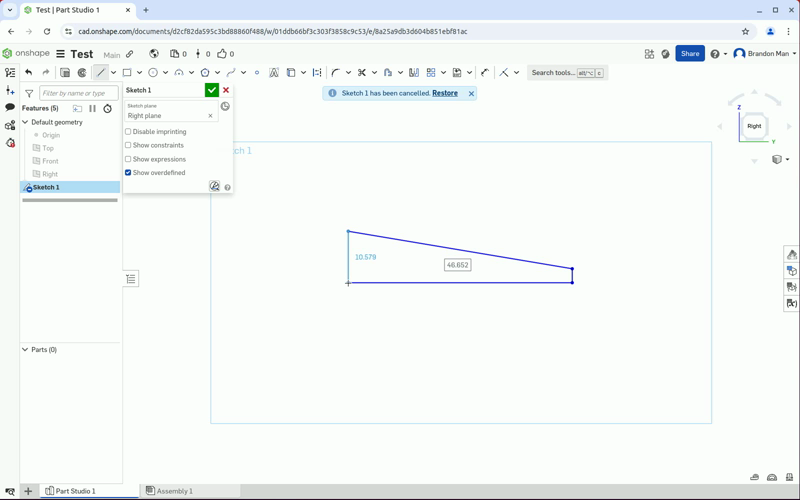
key_up(shift)
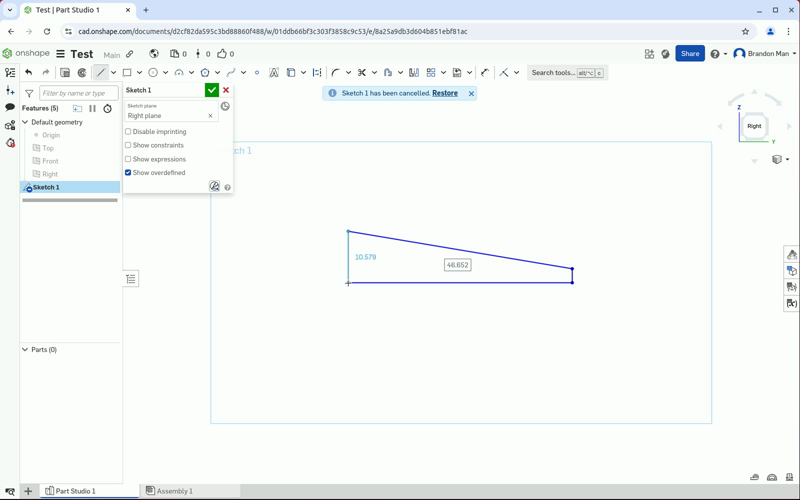
click(348, 282)
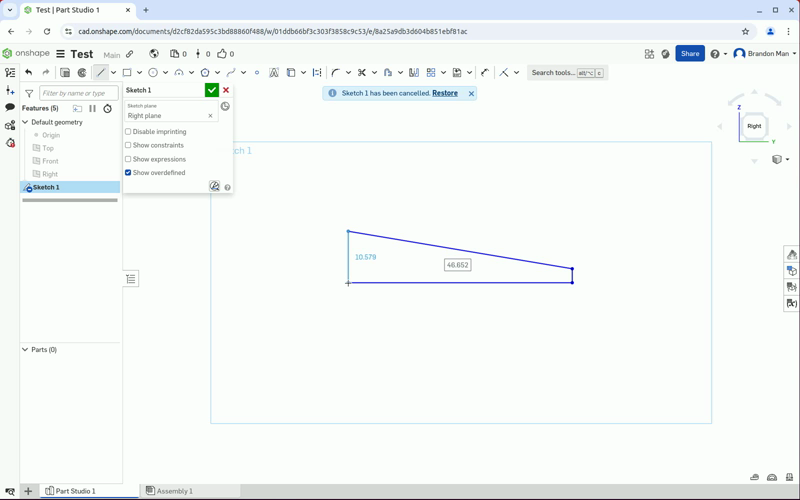
key(esc)
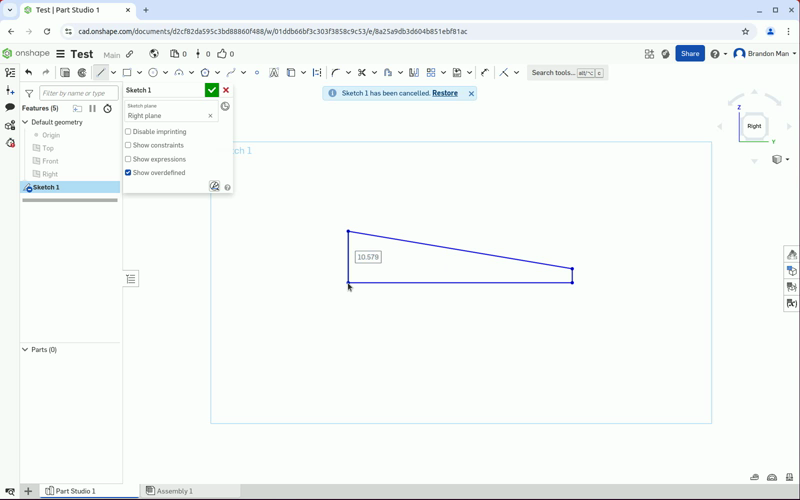
mouse_move(423, 260)
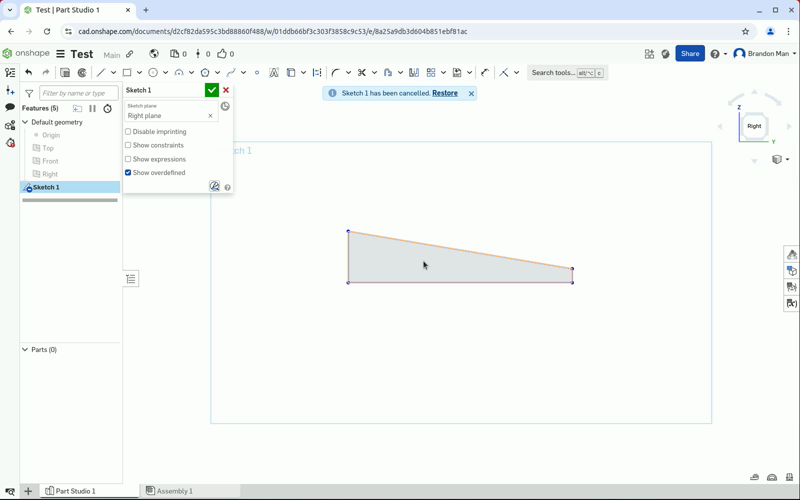
click(423, 260)
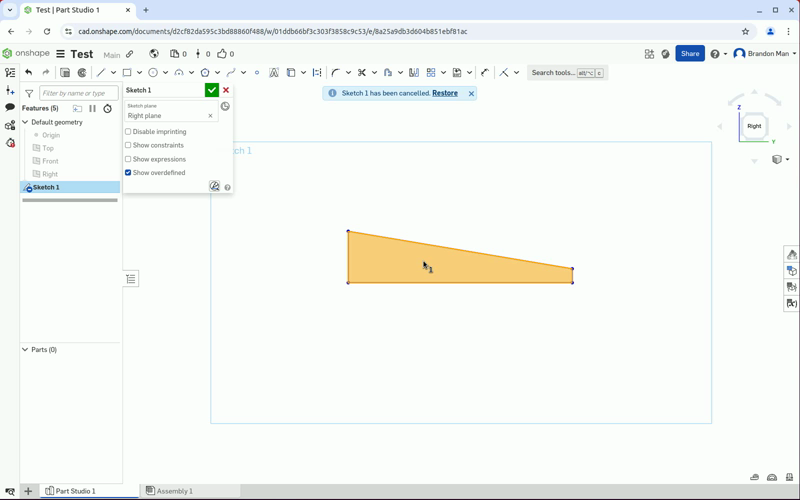
mouse_move(73, 352)
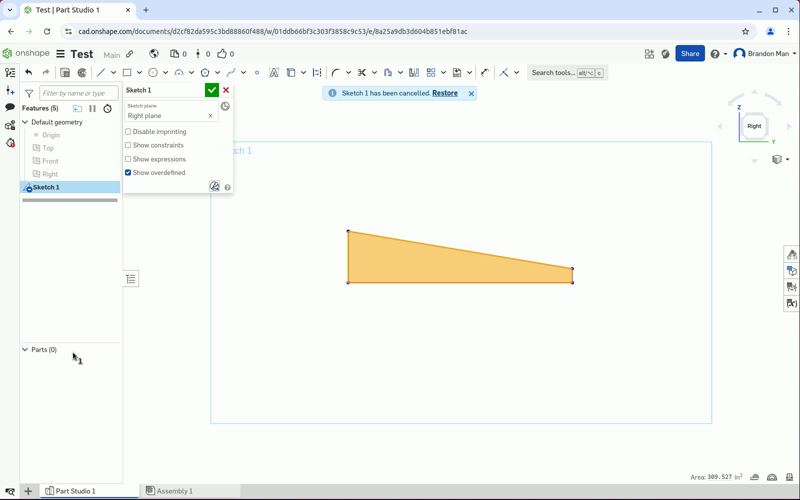
key(shift+y)
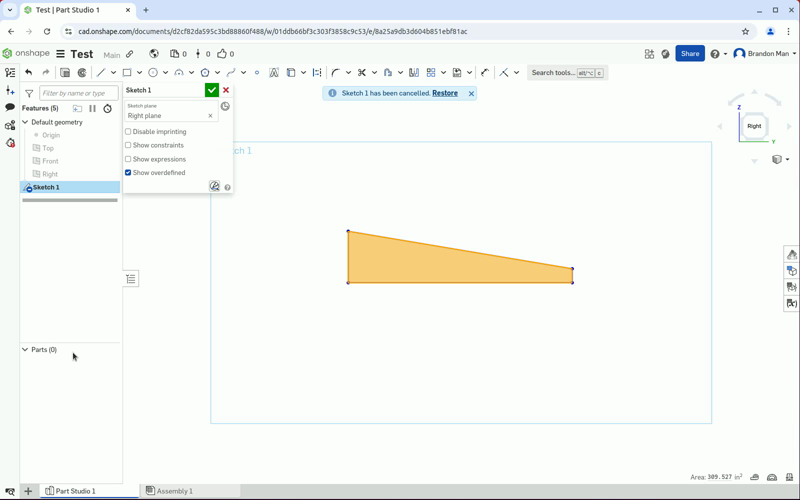
key(shift+e)
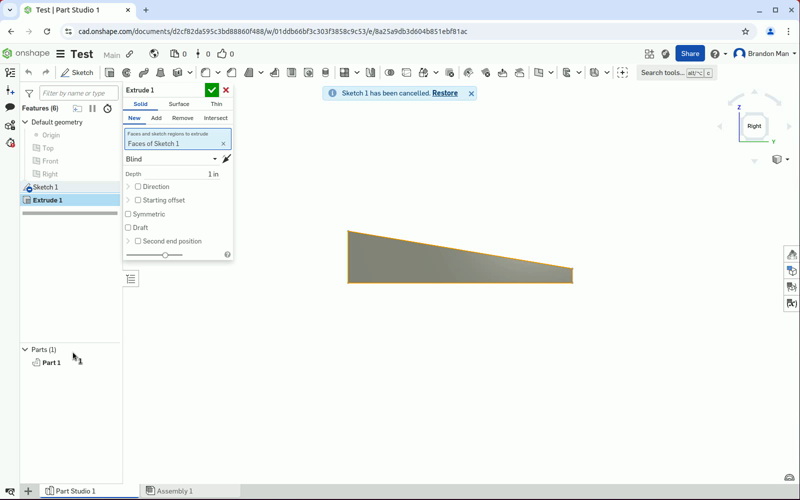
mouse_move(143, 106)
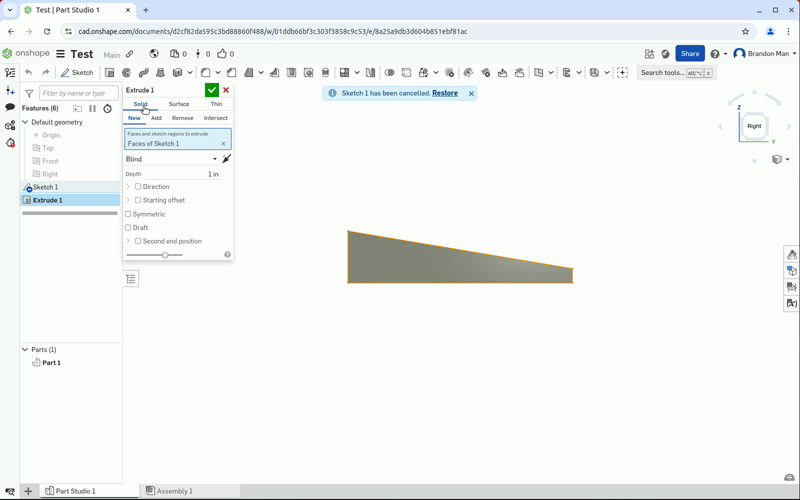
click(143, 106)
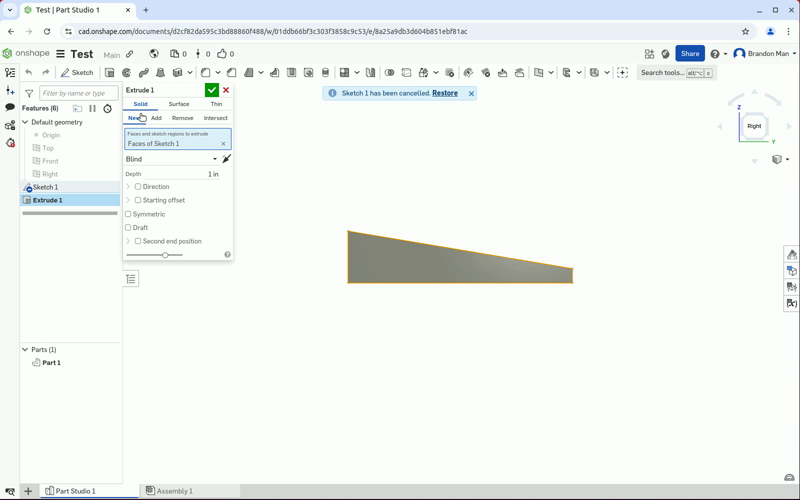
mouse_move(137, 120)
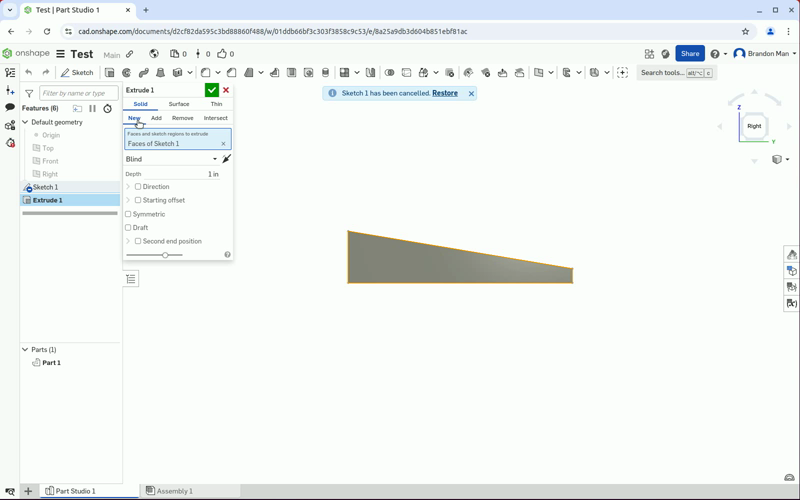
click(137, 120)
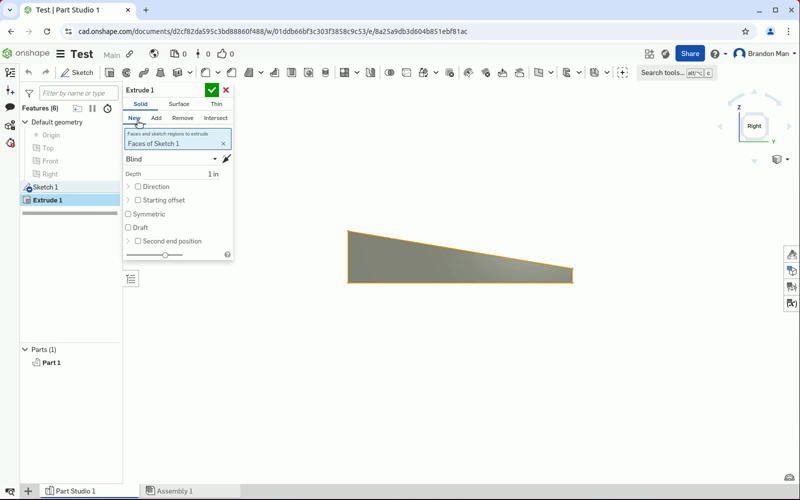
key(tab, 4)
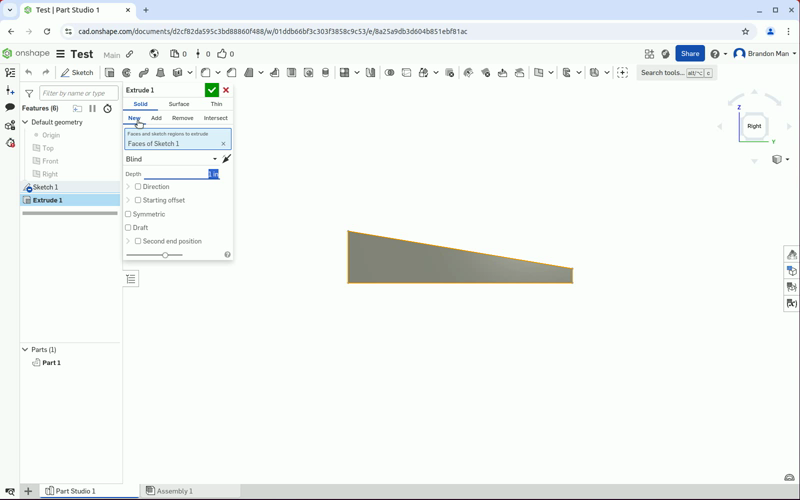
text(6.74)
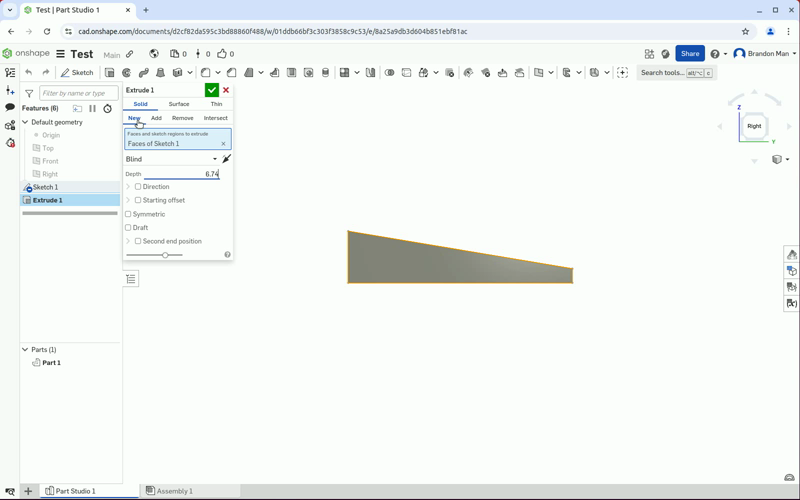
key(tab, 3)
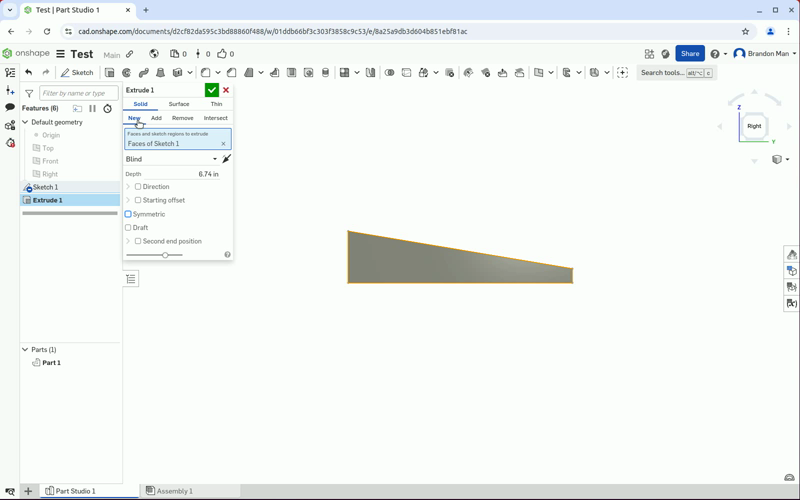
key(space)
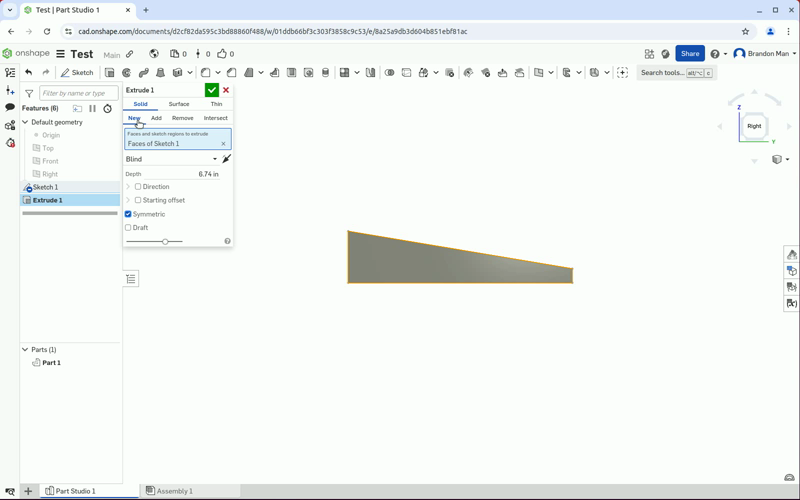
key(enter)
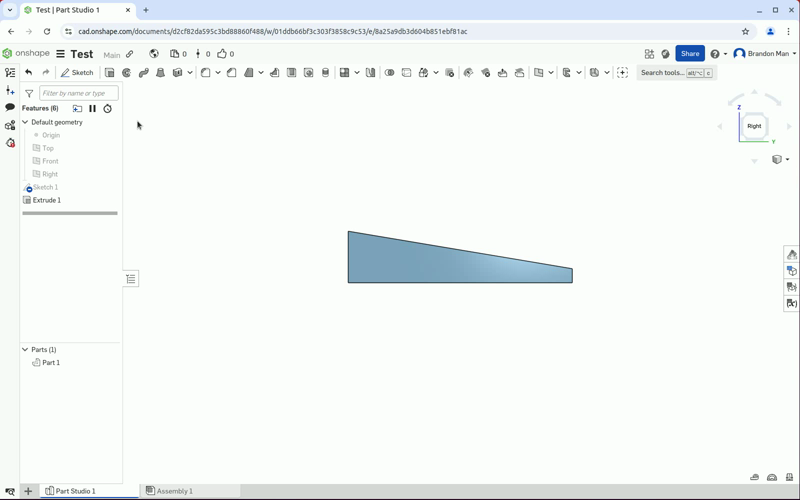
key(shift+h)
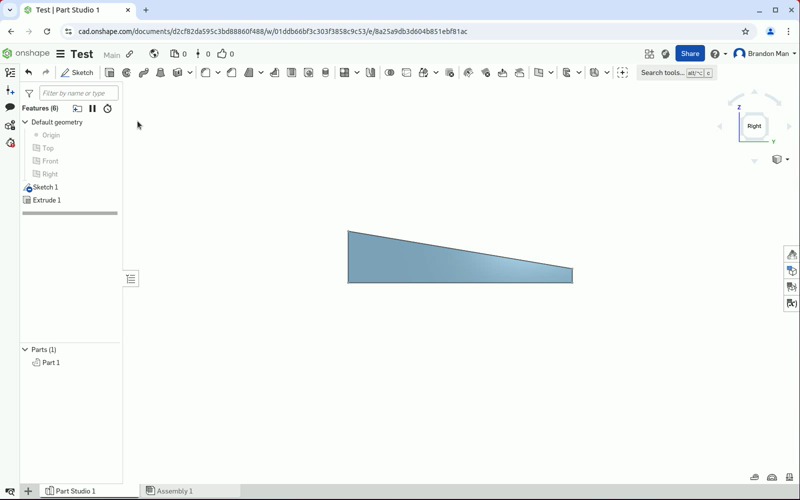
key(shift+h)
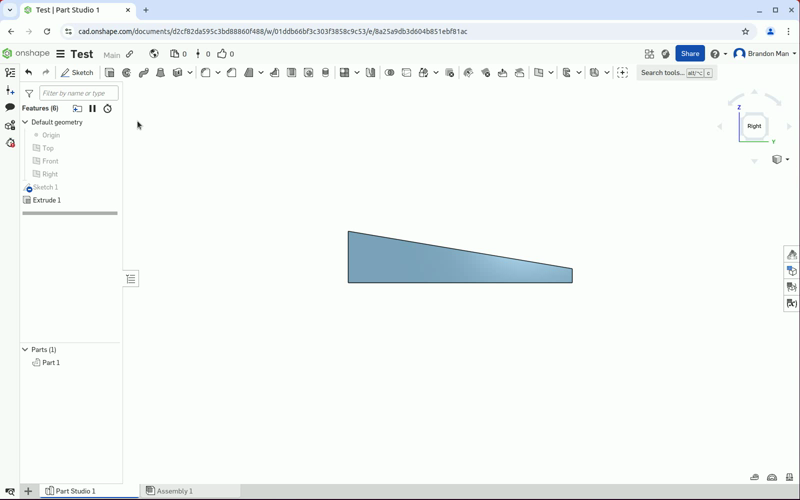
mouse_move(73, 189)
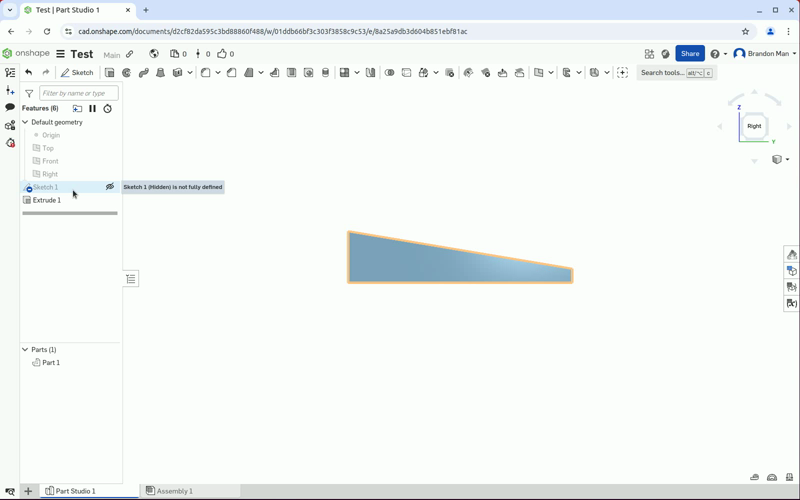
click(73, 189)
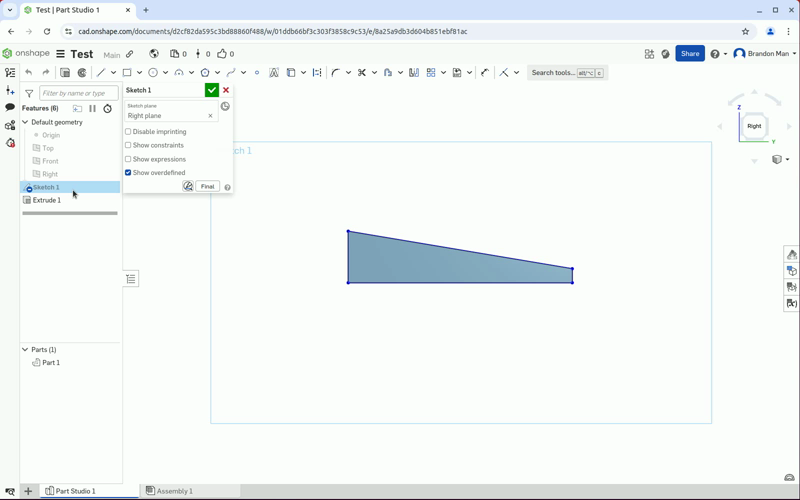
mouse_move(229, 92)
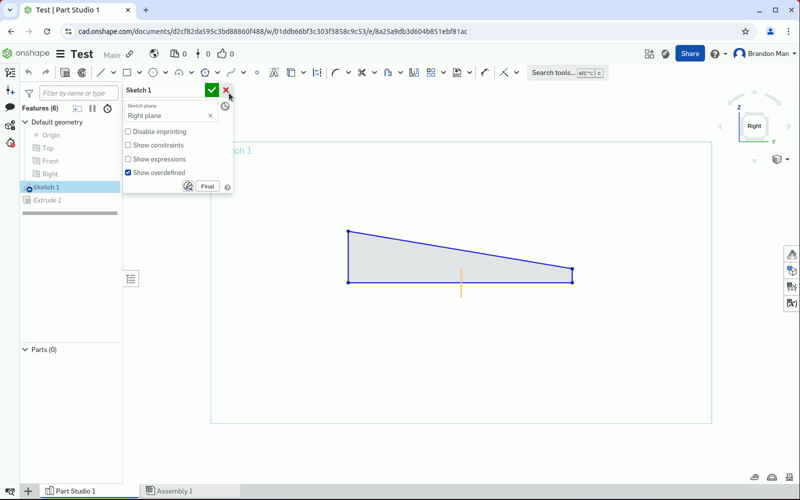
click(229, 92)
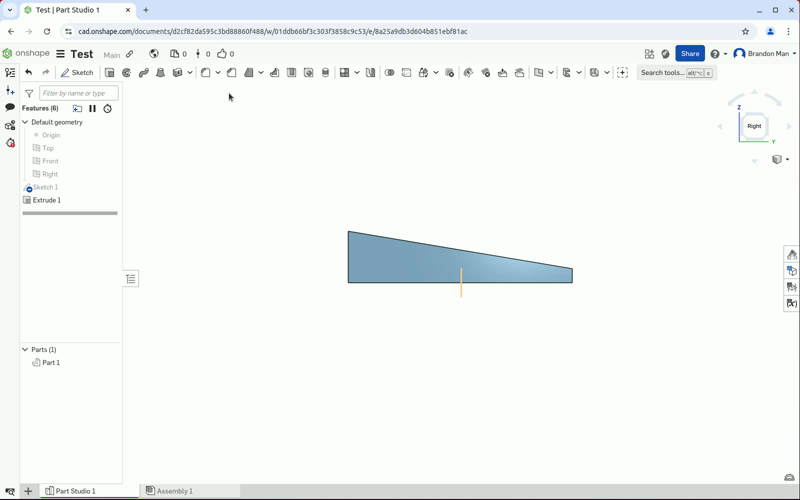
mouse_move(73, 352)
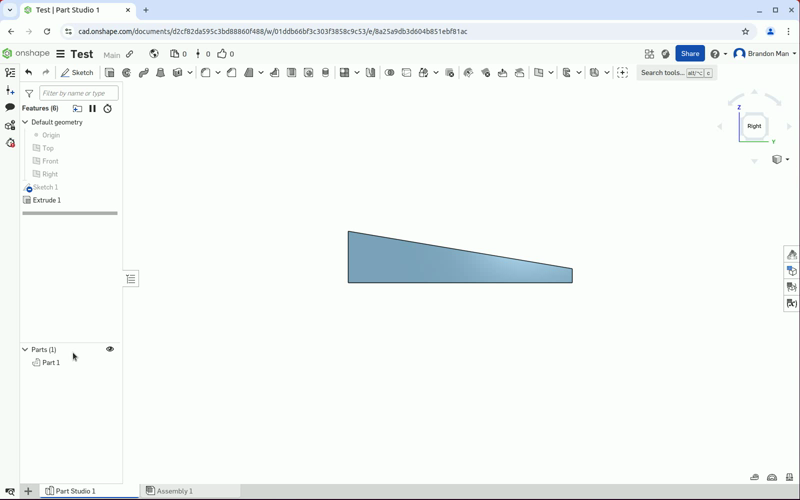
key(y)
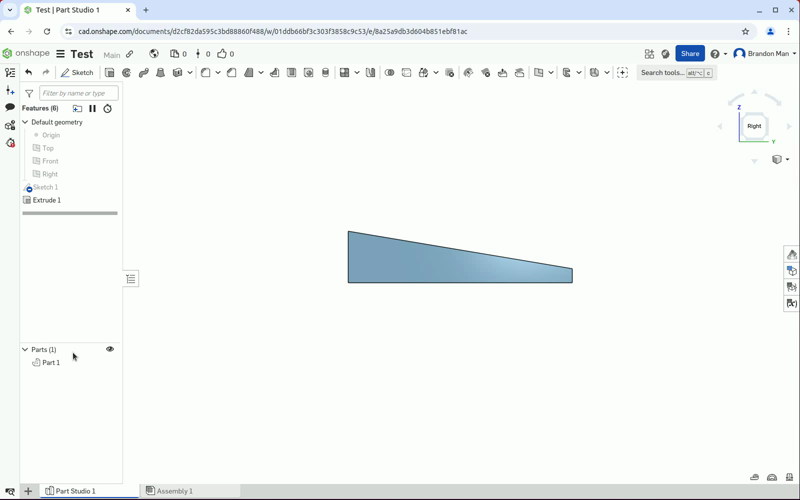
key(shift+p)
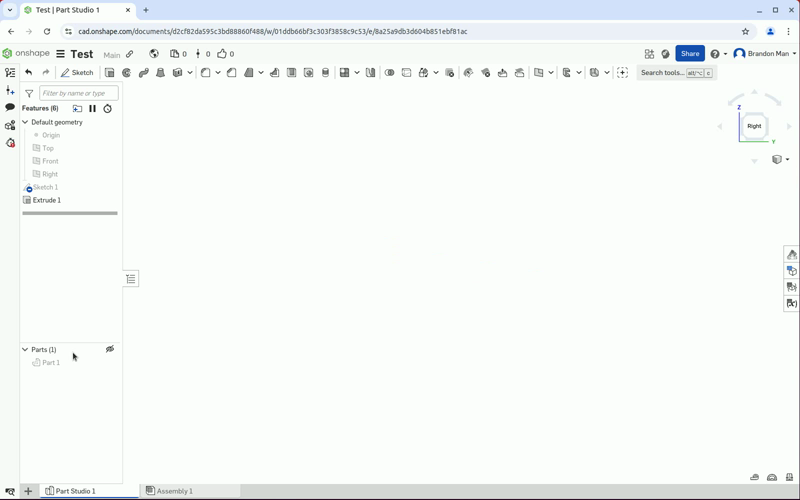
key(space)
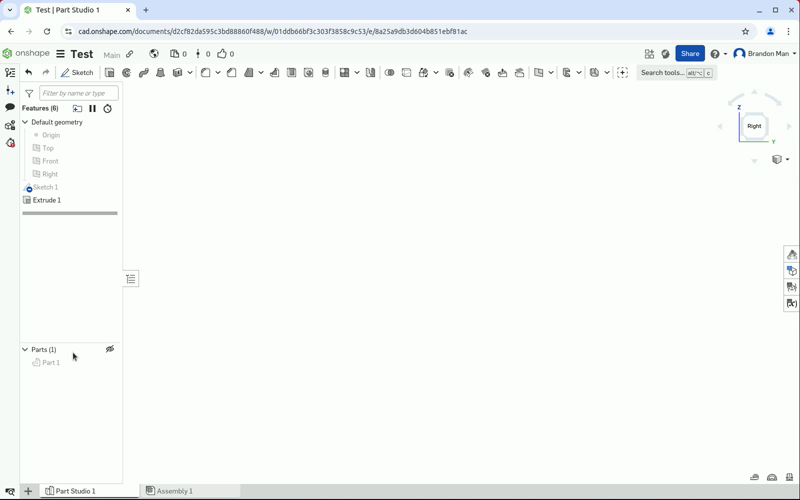
key_down(shift)
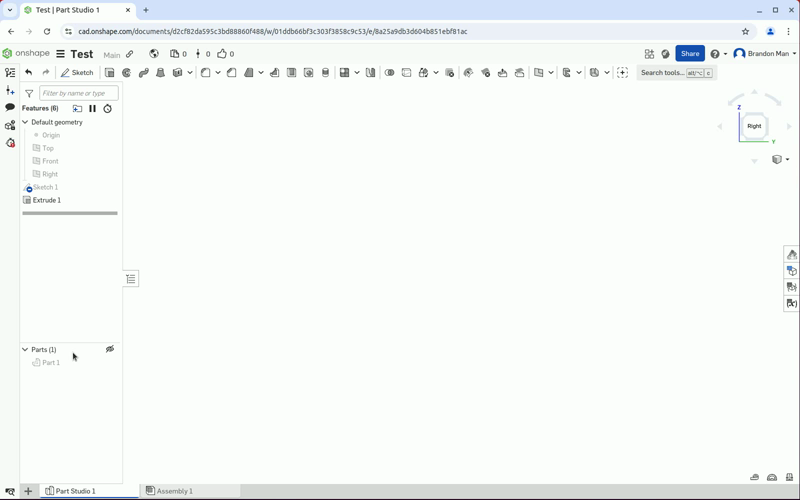
key(right)
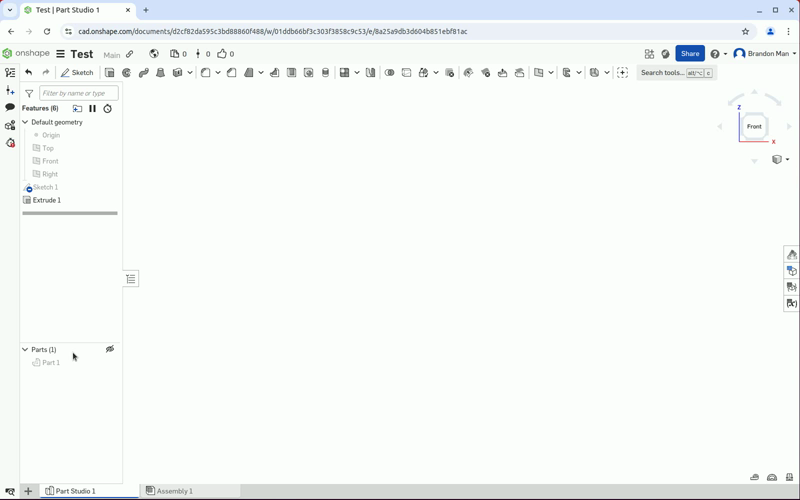
key_up(shift)
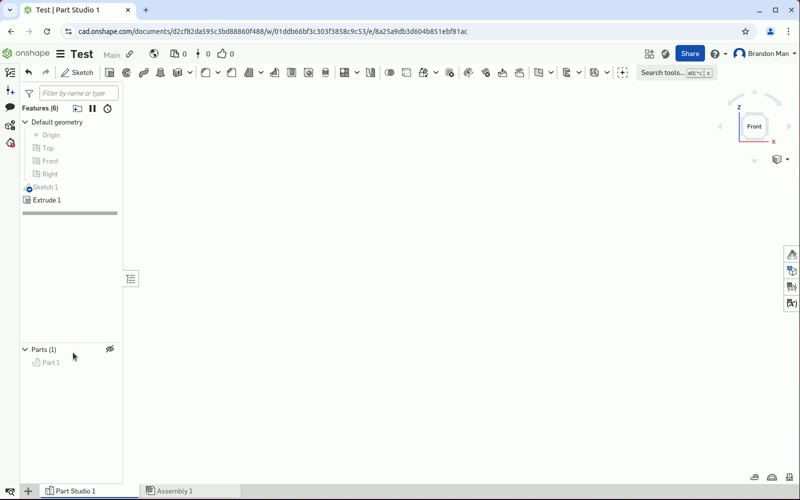
mouse_move(73, 352)
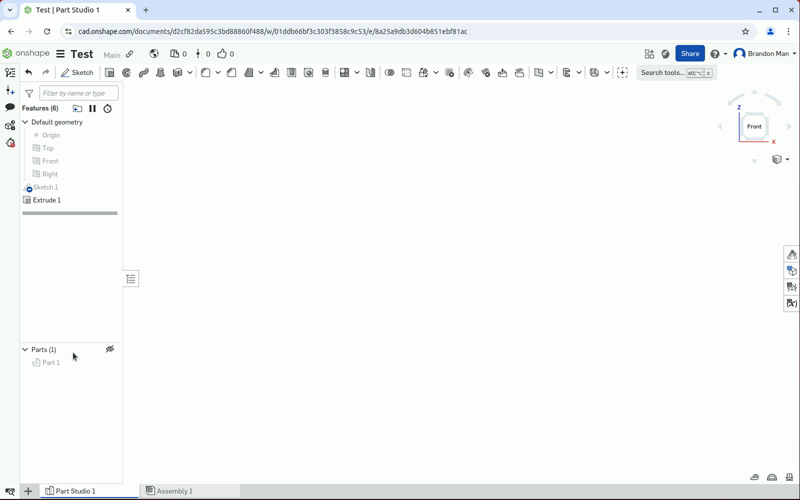
key(shift+y)
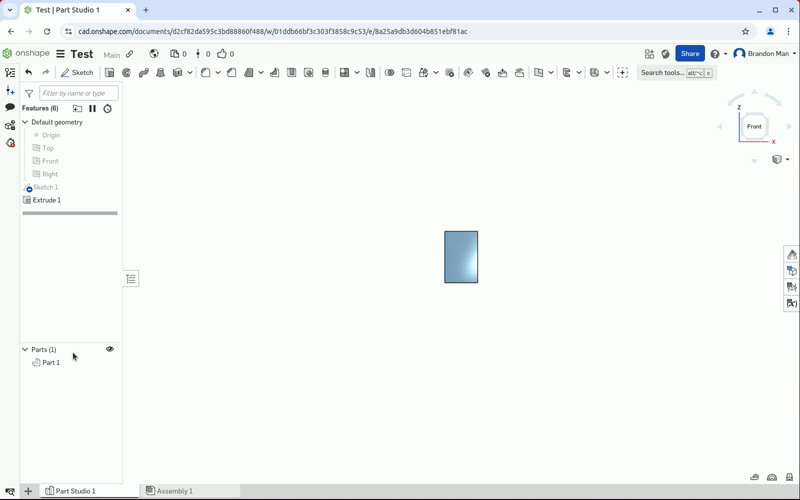
mouse_move(541, 75)
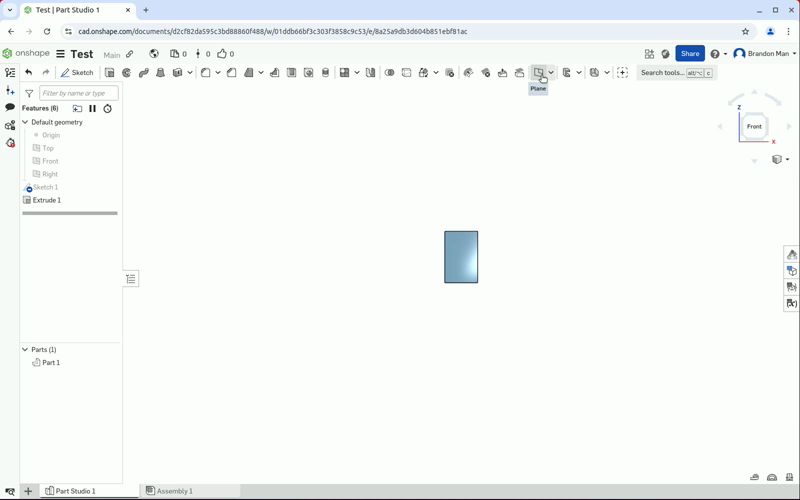
click(541, 75)
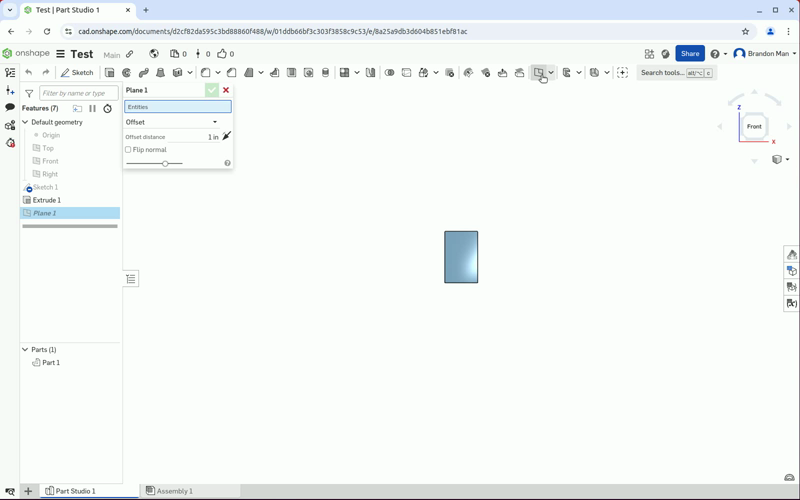
mouse_move(73, 163)
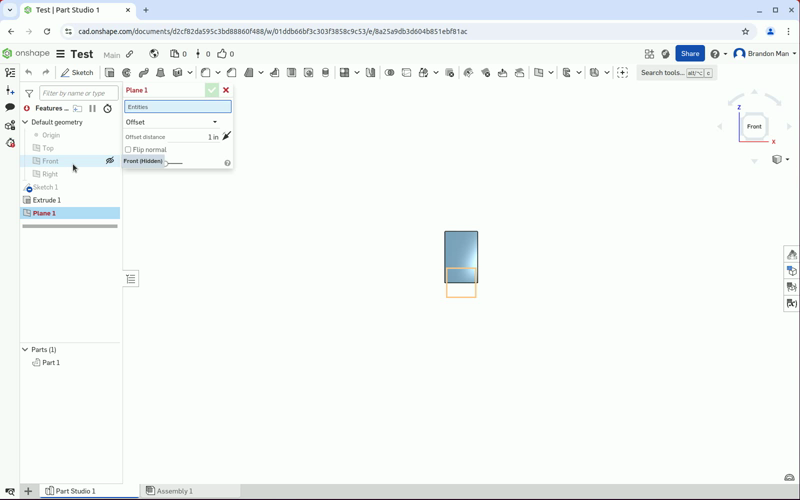
click(73, 163)
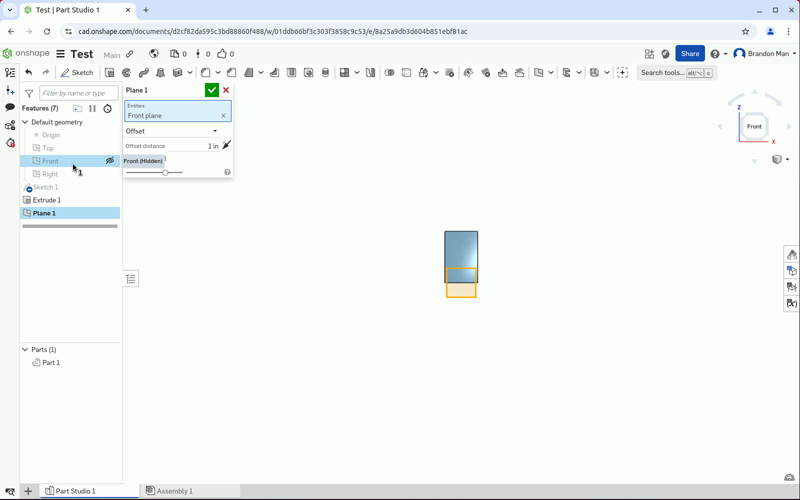
key(tab, 2)
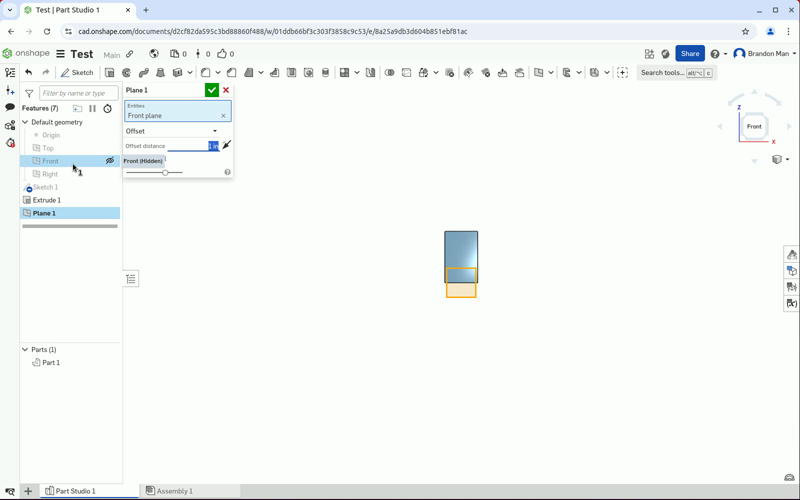
text(23.108)
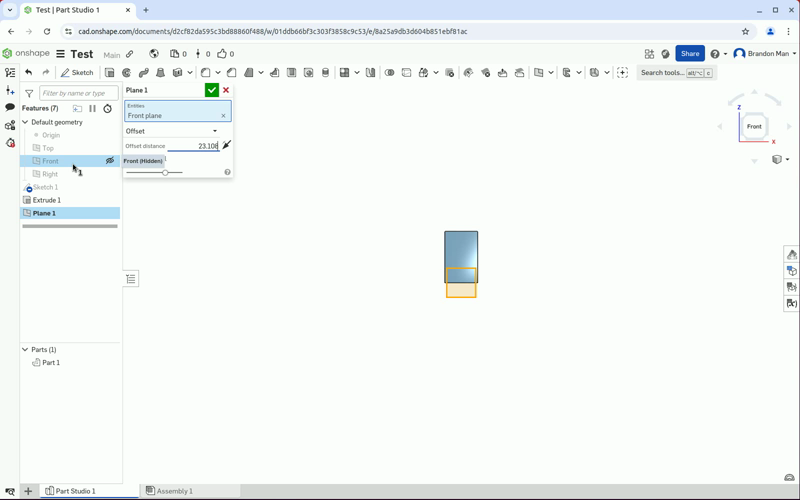
key(enter, 2)
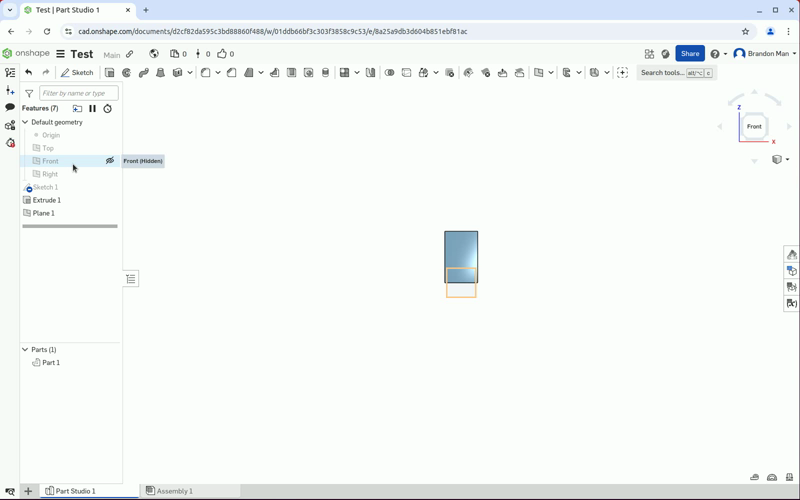
key(shift+s)
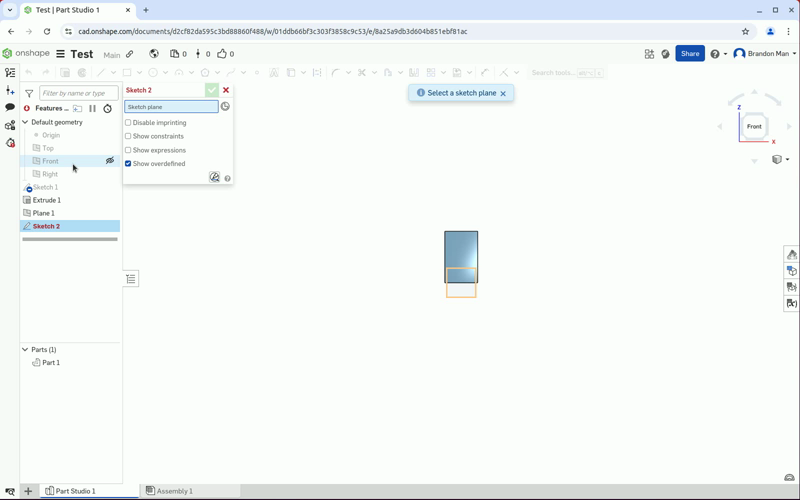
mouse_move(73, 215)
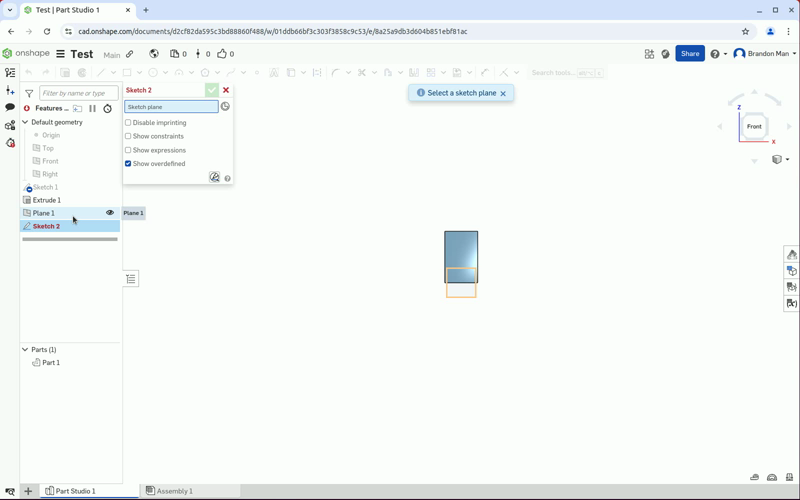
click(73, 215)
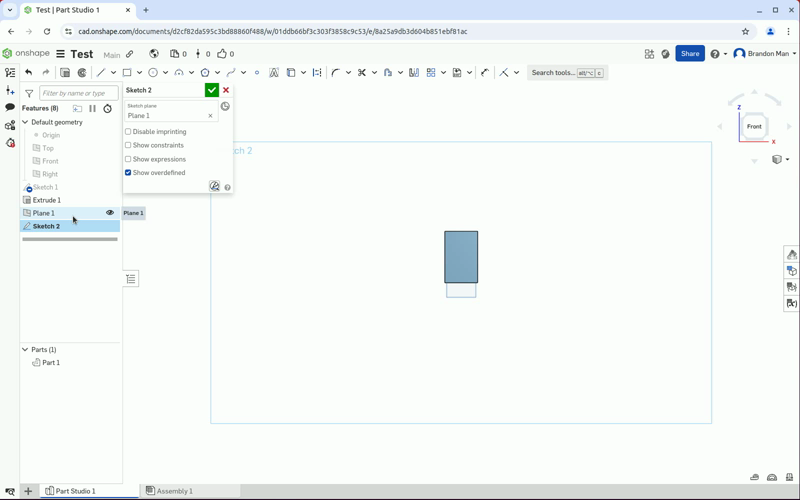
mouse_move(73, 352)
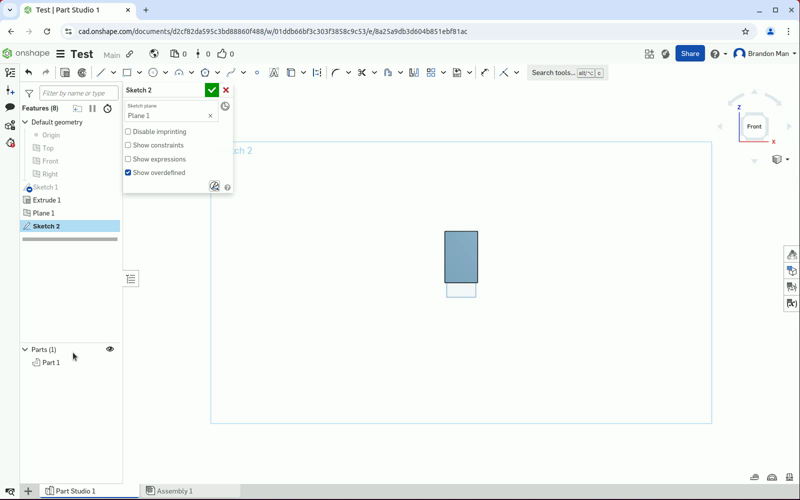
key(y)
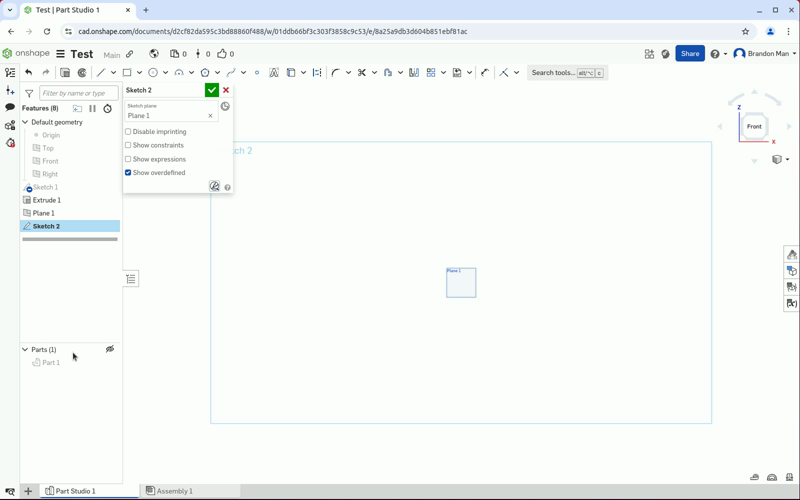
key(c)
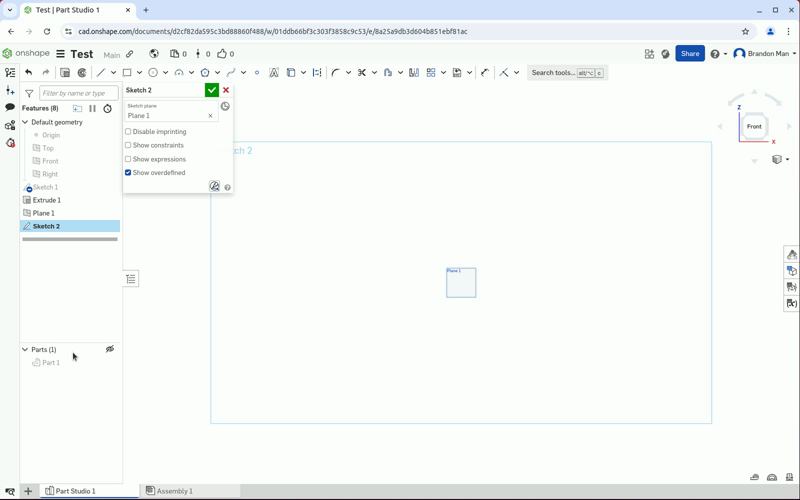
key_down(shift)
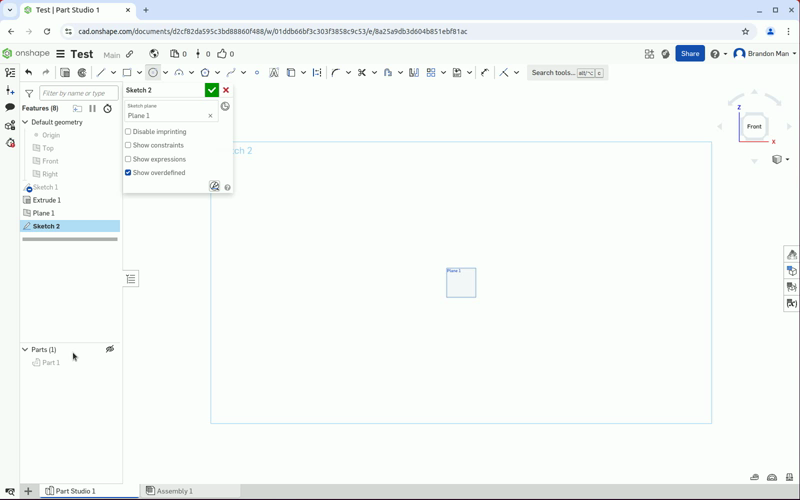
mouse_move(461, 257)
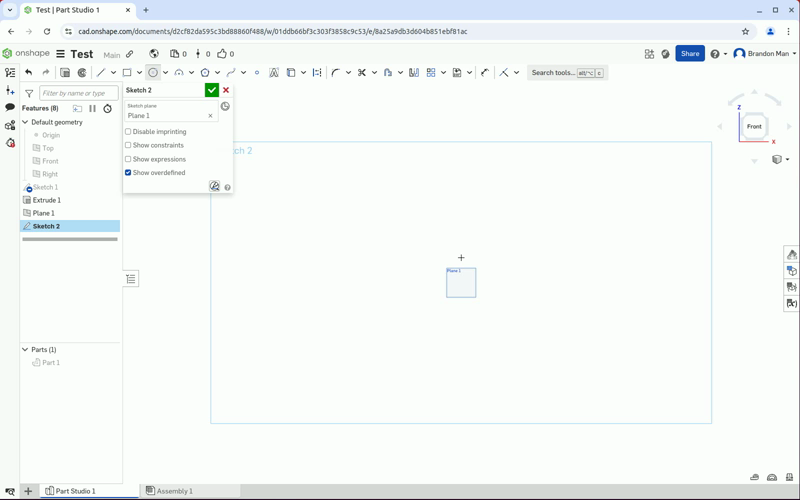
click(461, 257)
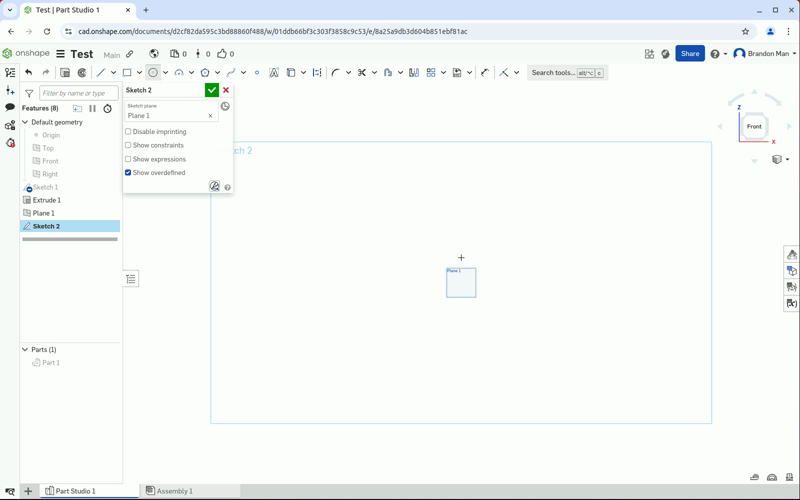
key_up(shift)
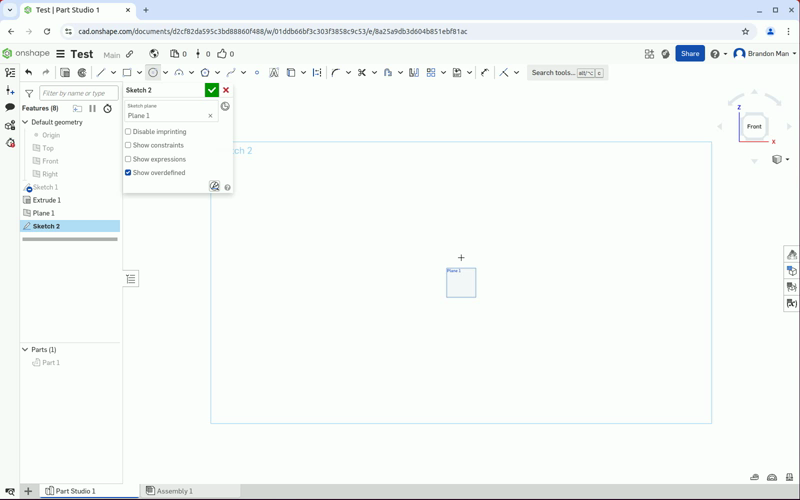
mouse_move(468, 257)
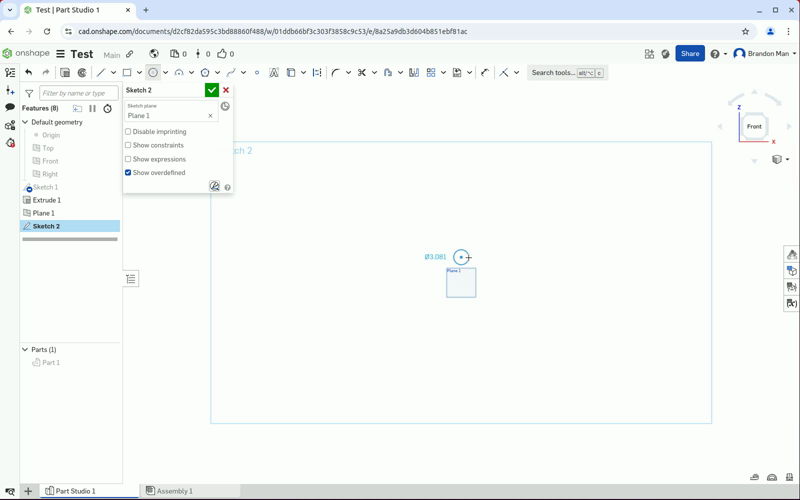
click(468, 257)
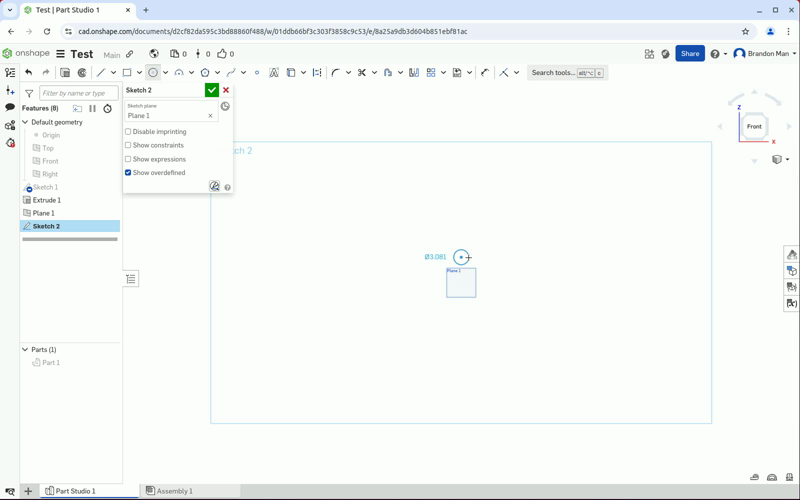
key(esc)
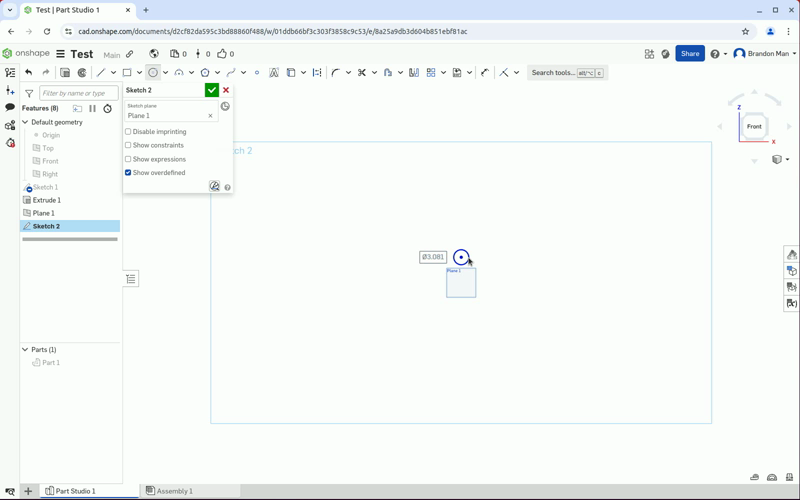
mouse_move(455, 252)
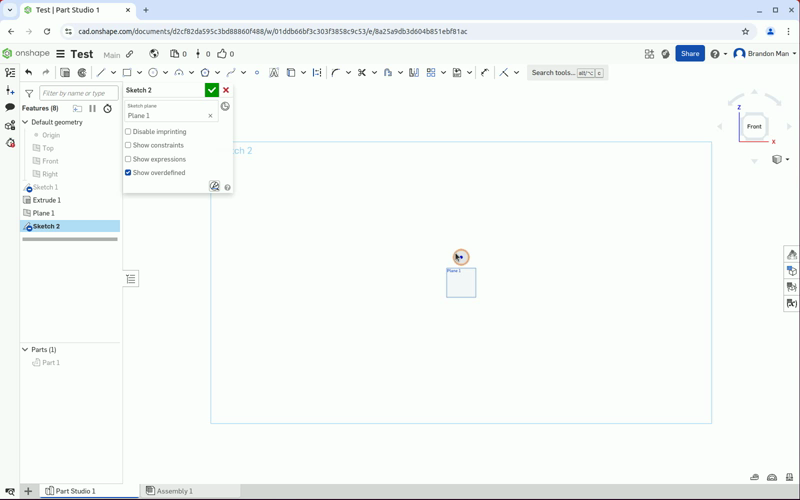
scroll(6)
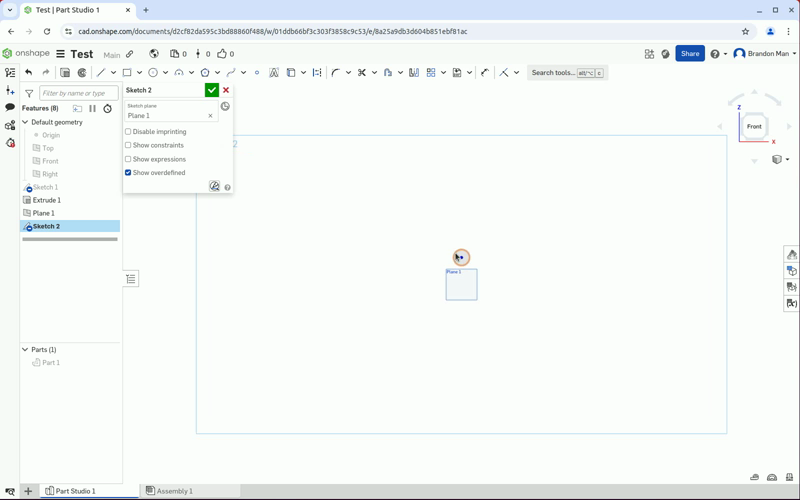
scroll(6)
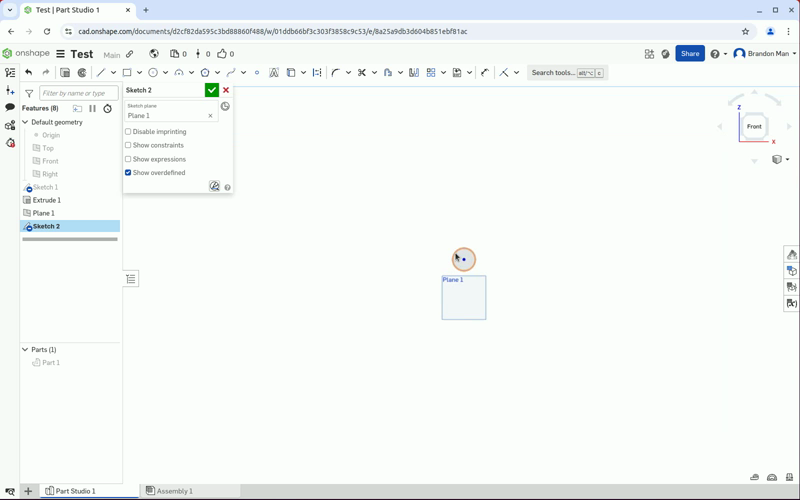
scroll(6)
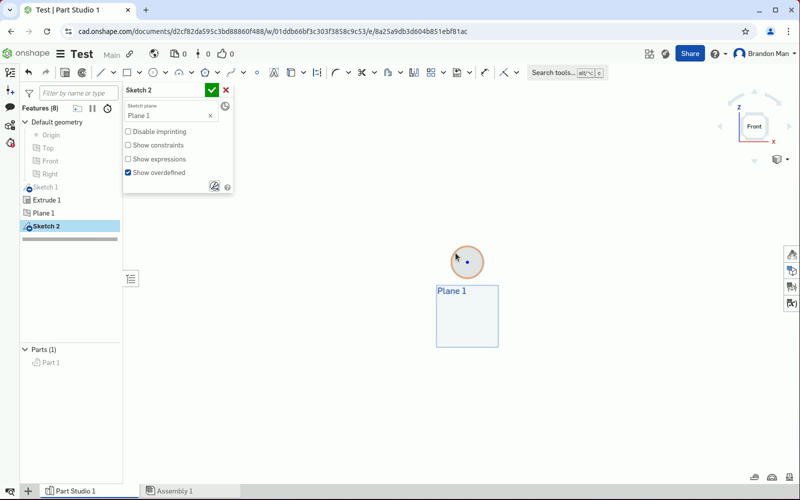
scroll(6)
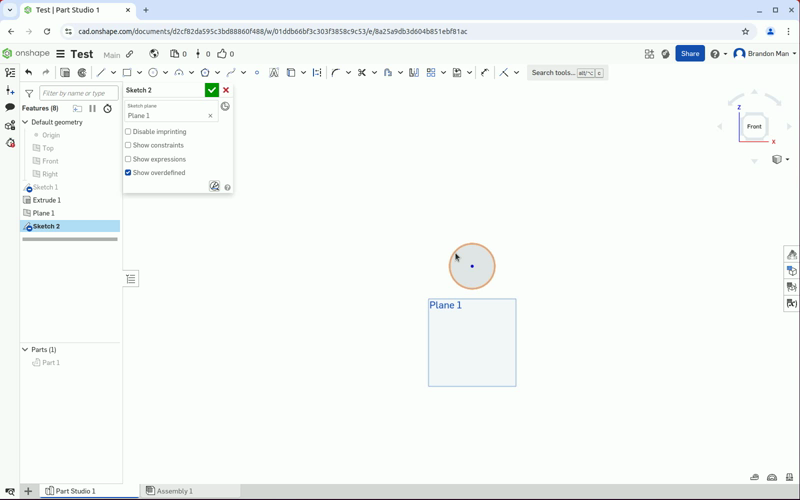
scroll(6)
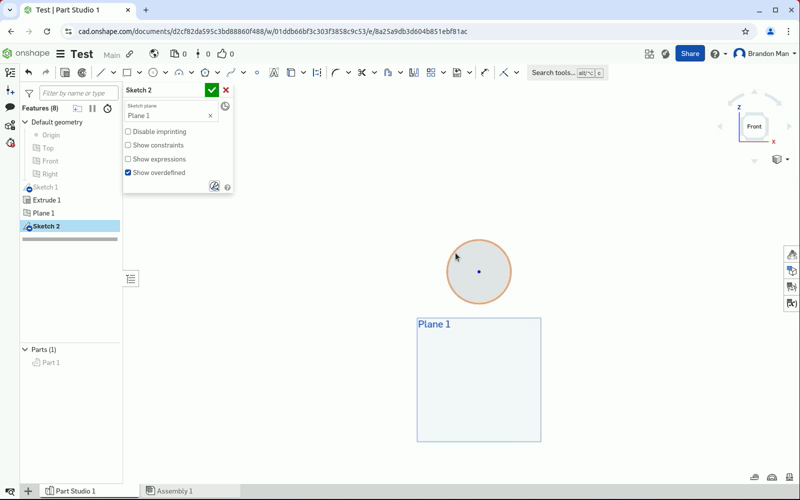
scroll(6)
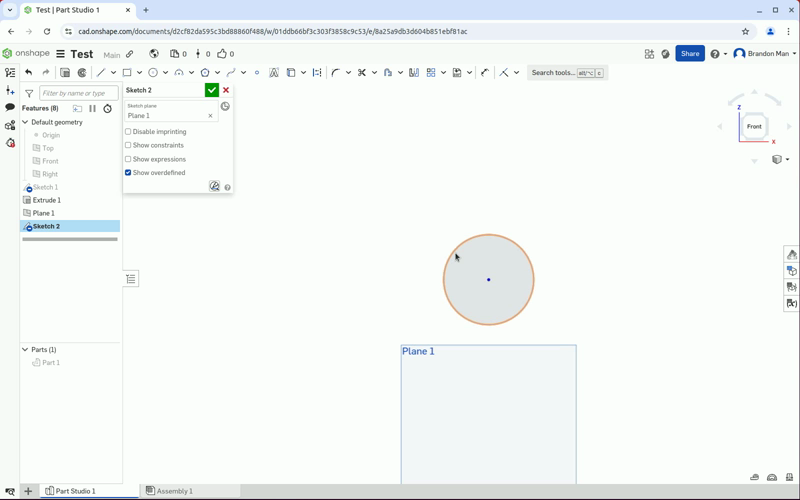
scroll(6)
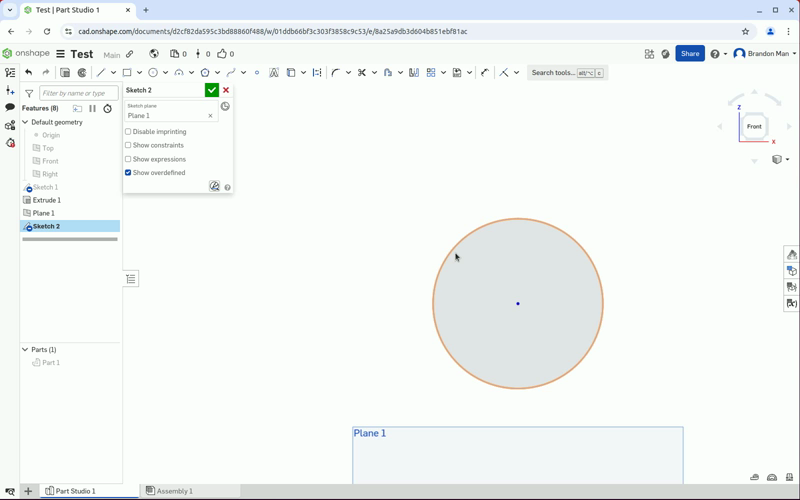
click(455, 252)
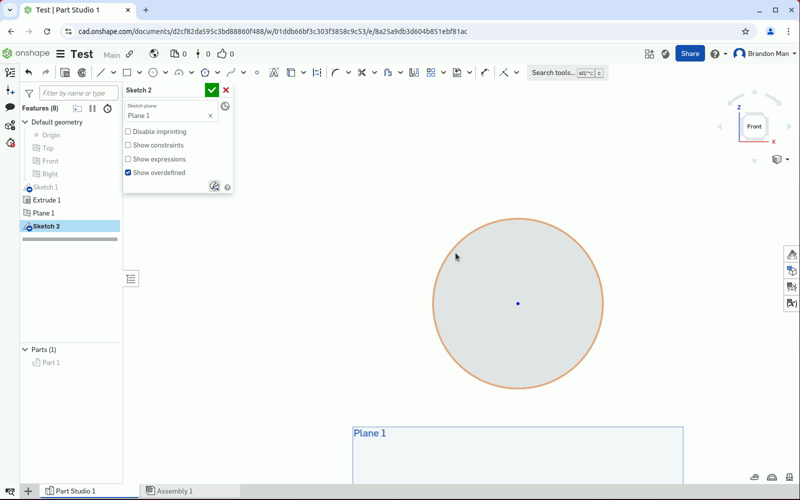
scroll(-6)
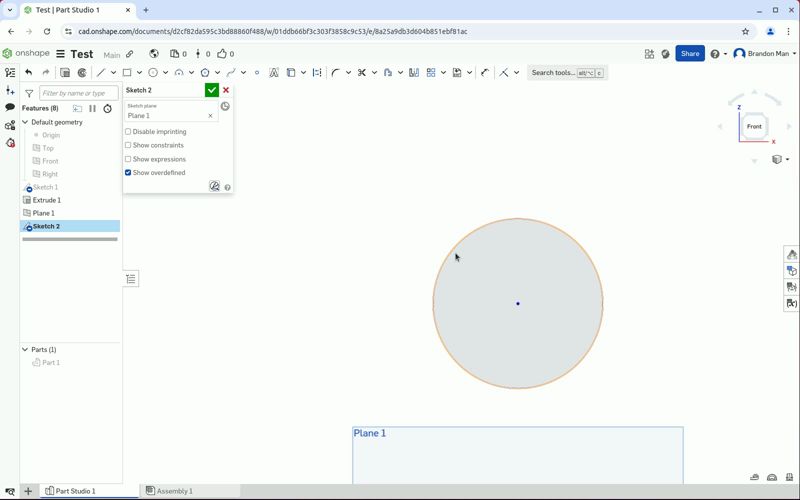
scroll(-6)
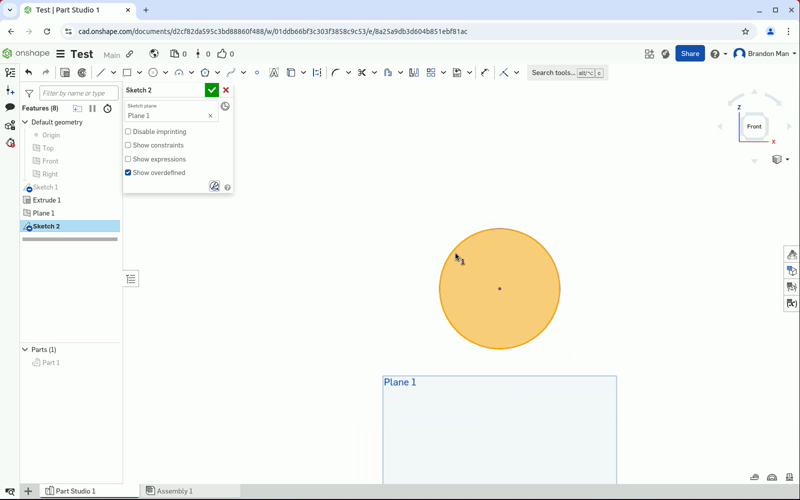
scroll(-6)
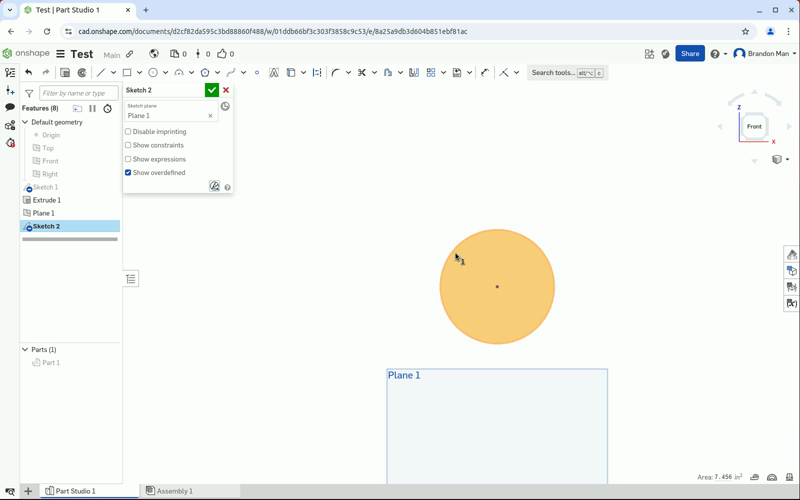
scroll(-6)
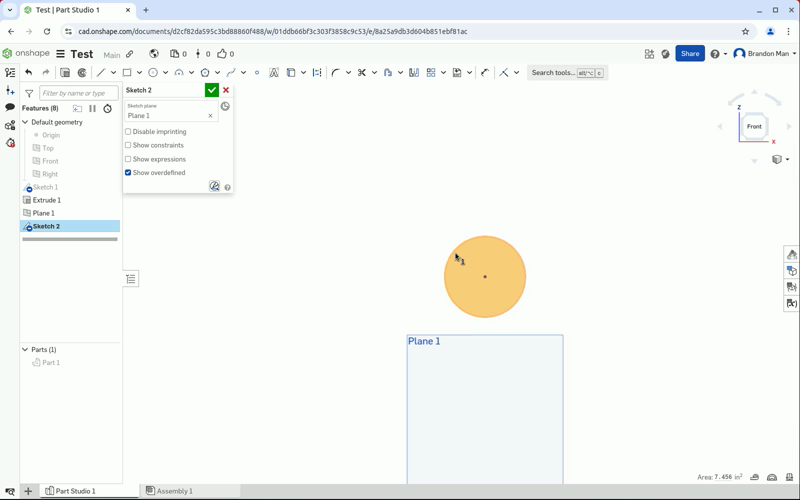
scroll(-6)
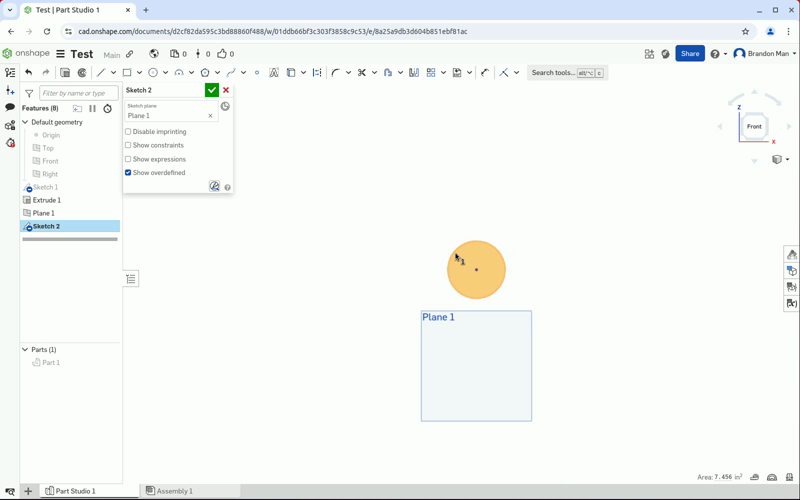
scroll(-6)
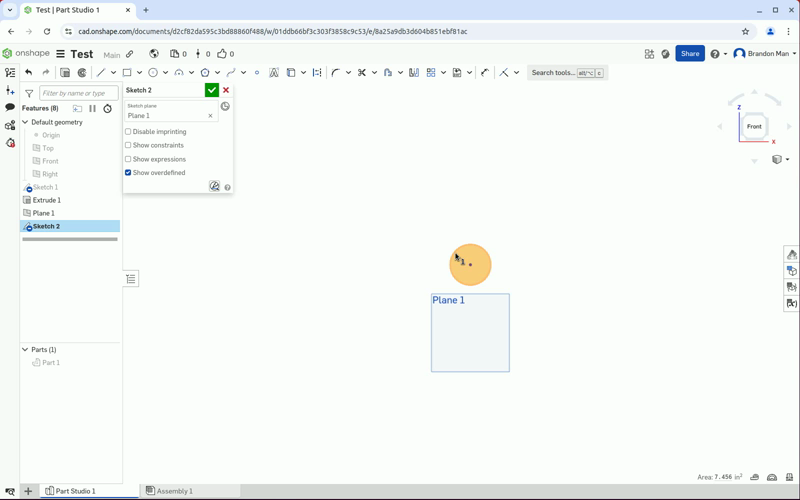
scroll(-6)
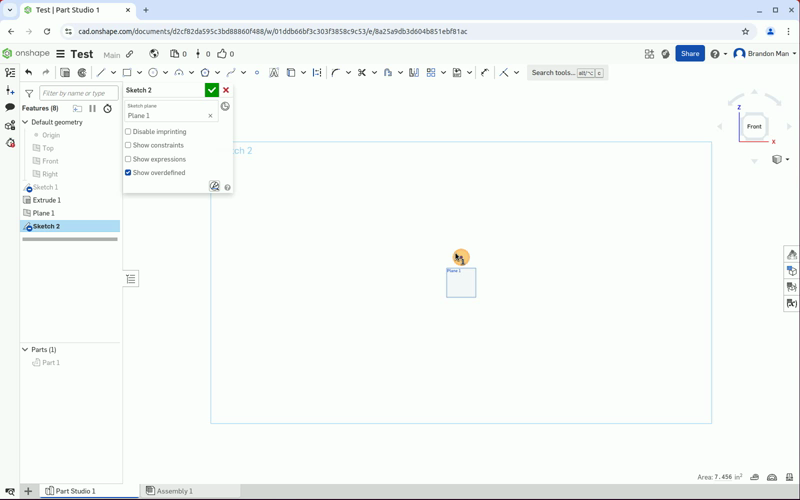
mouse_move(73, 352)
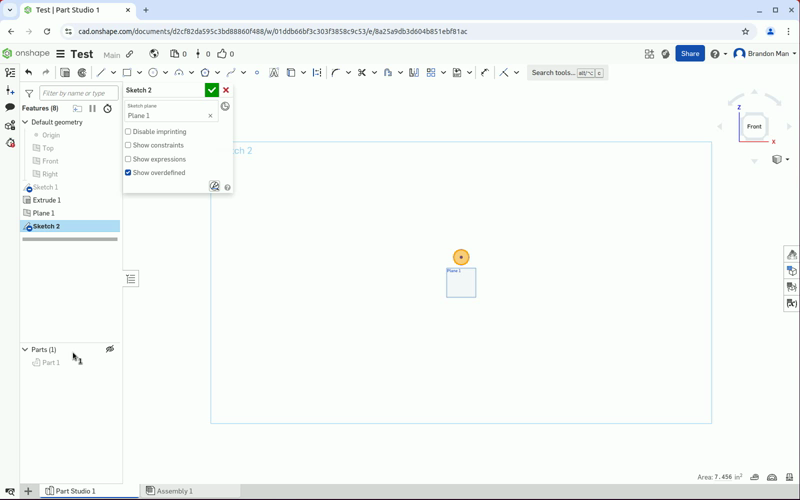
key(shift+y)
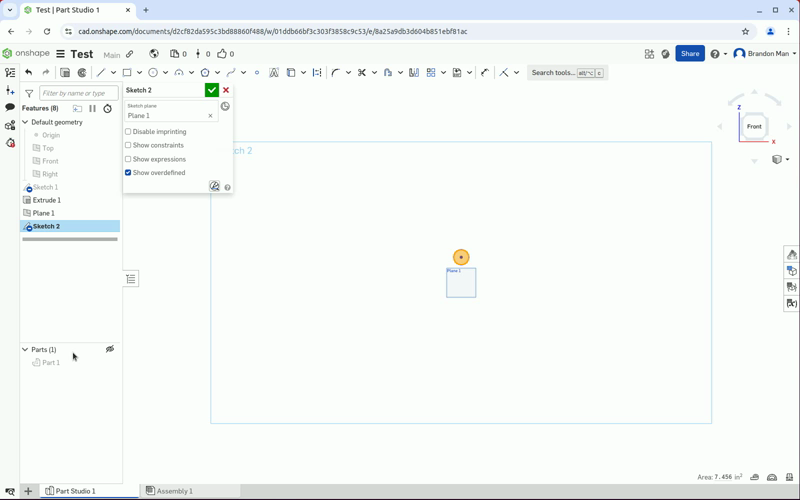
key(shift+e)
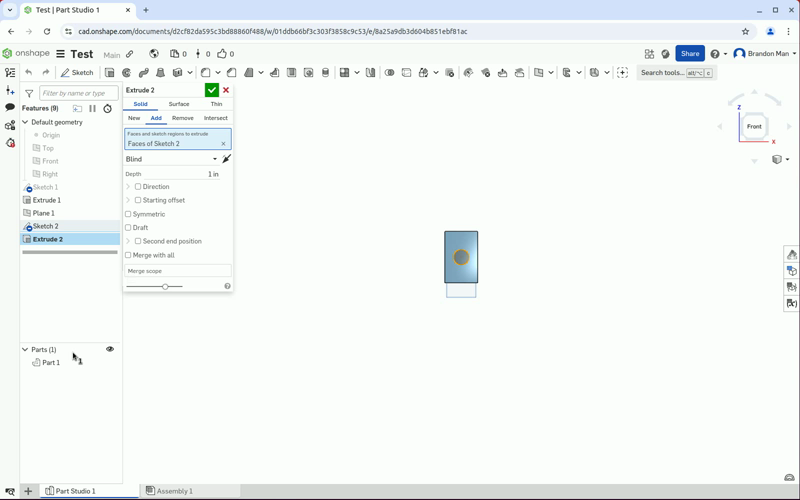
mouse_move(143, 106)
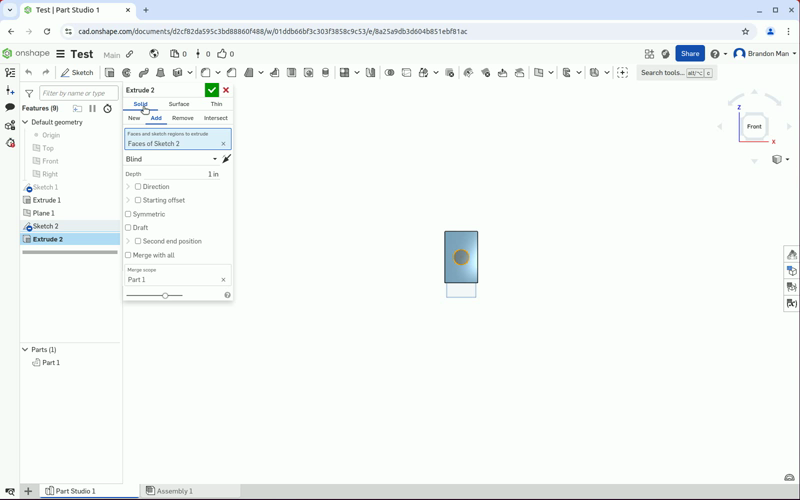
click(143, 106)
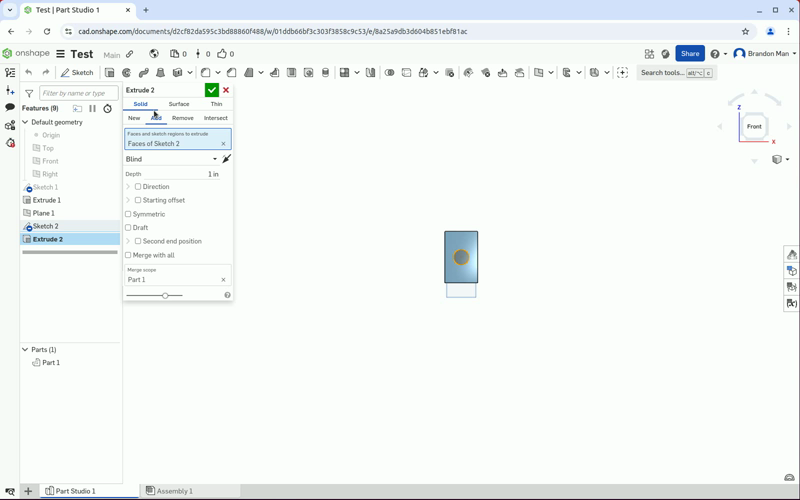
mouse_move(186, 120)
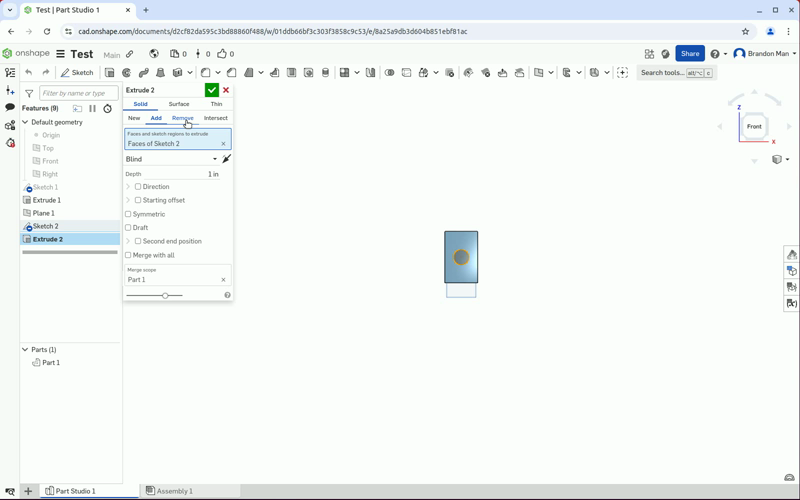
click(186, 120)
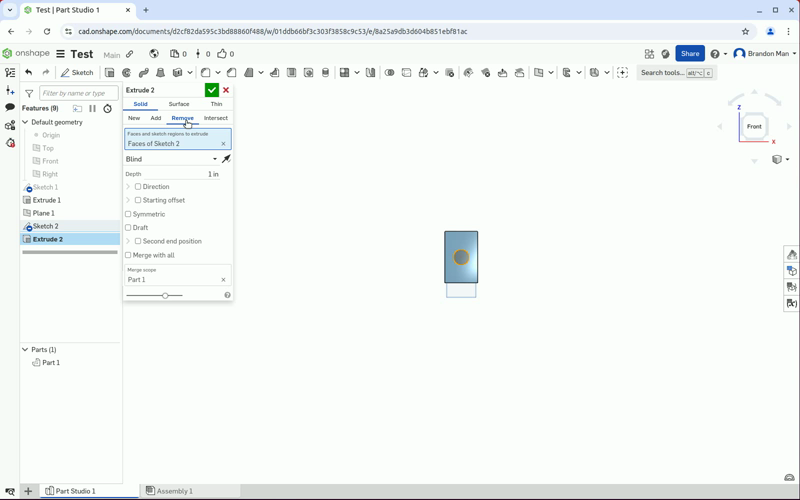
key(tab, 4)
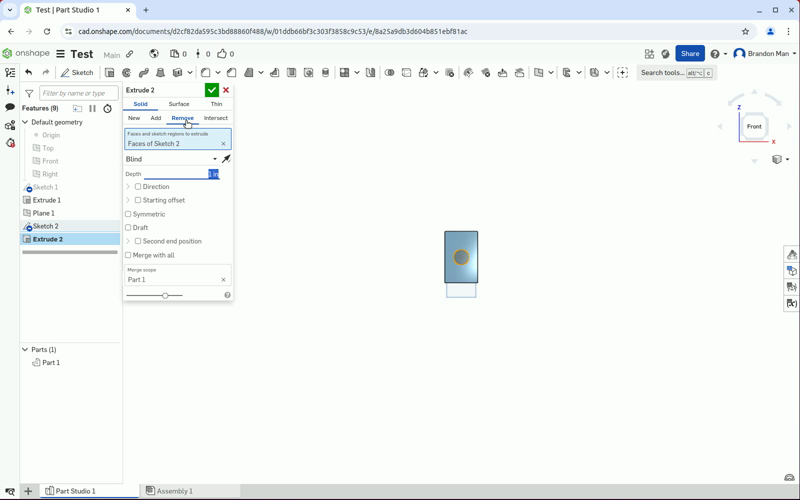
text(7.703)
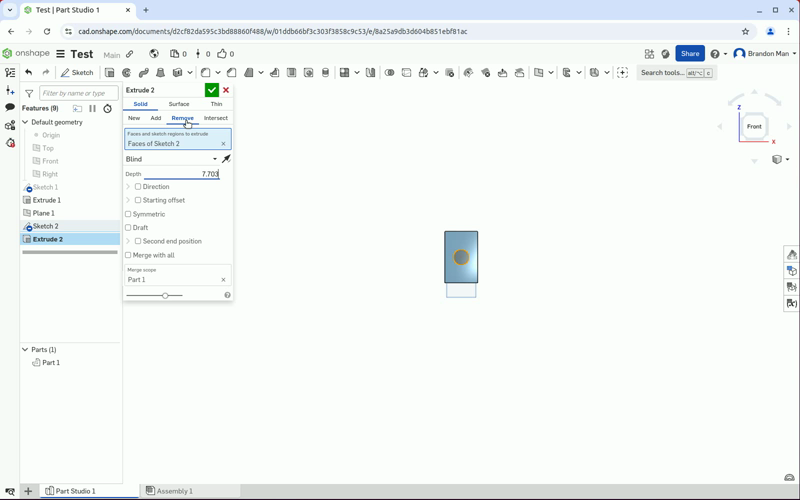
key(tab, 6)
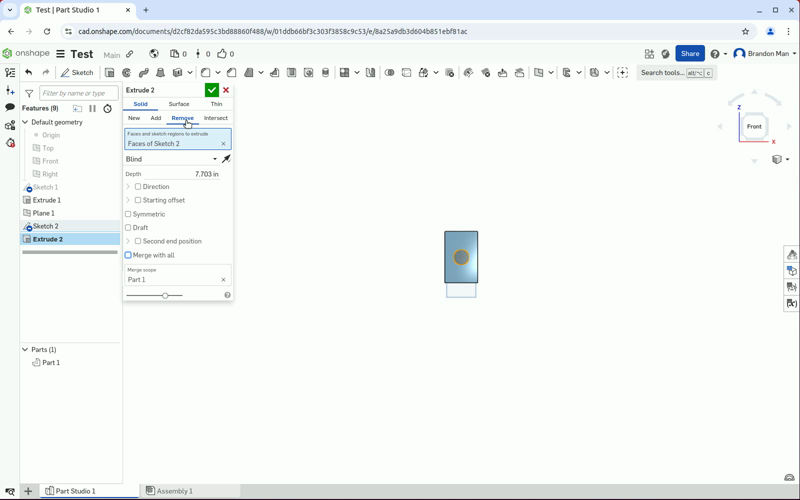
key(space)
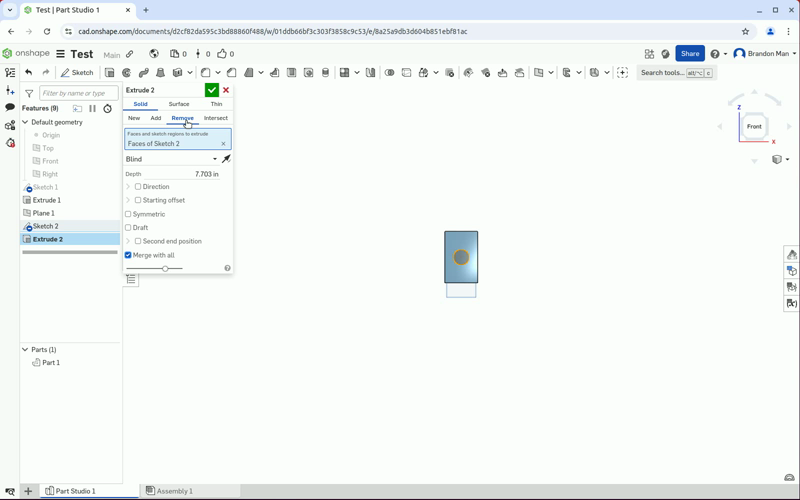
key(enter)
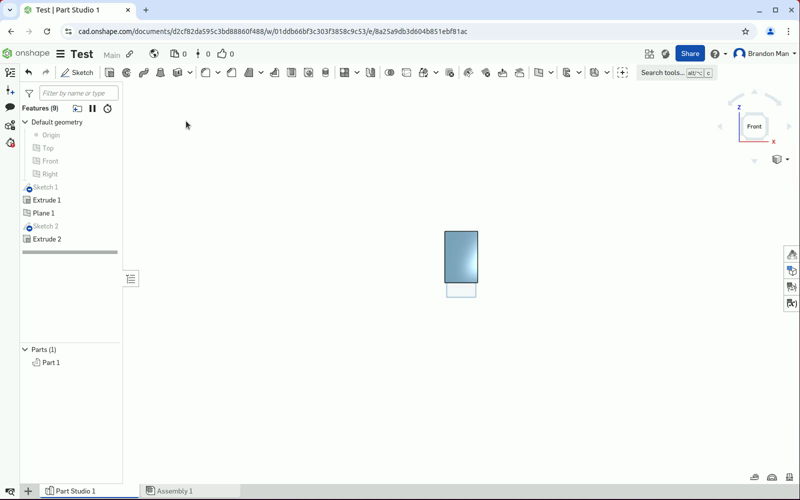
key(shift+h)
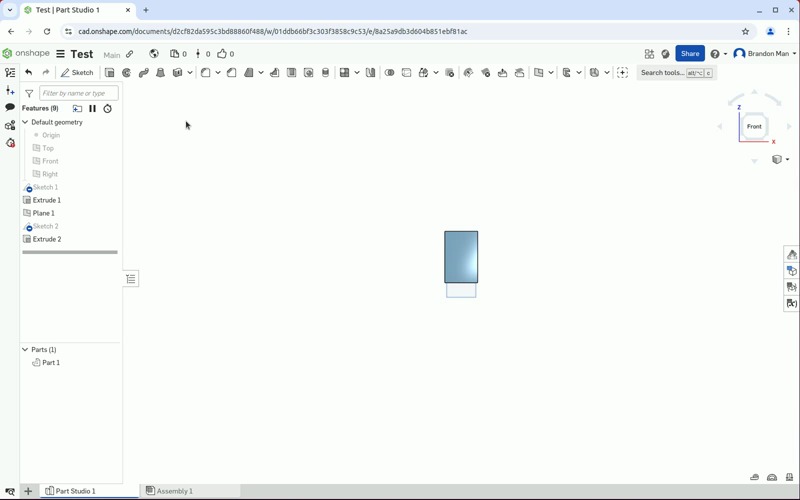
key(shift+h)
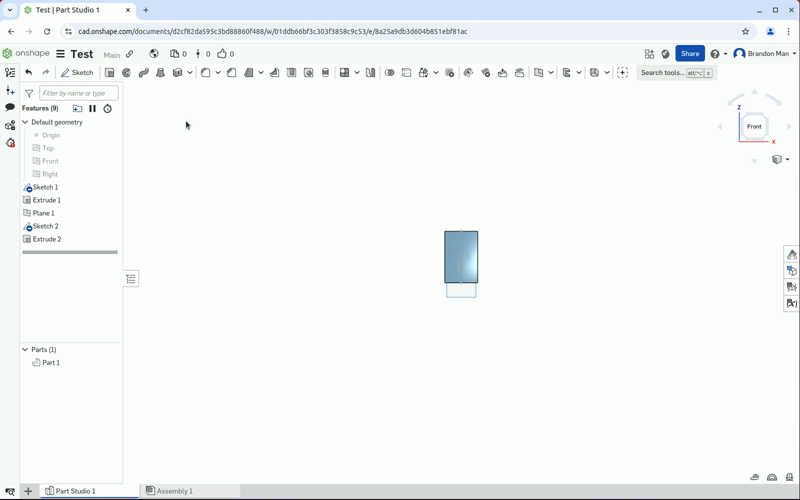
key(shift+7)
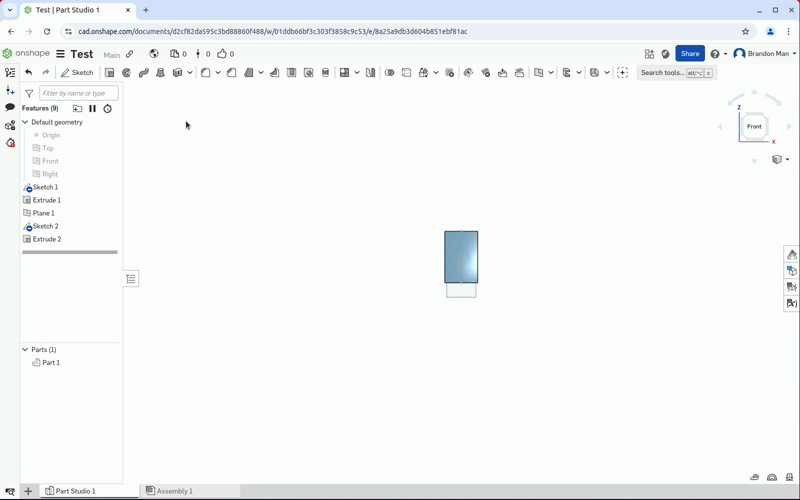
key(left, 2)
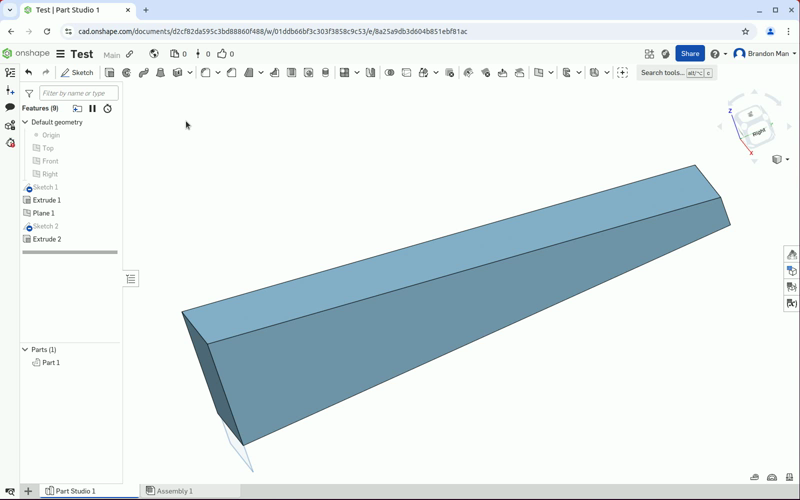
key(down, 2)
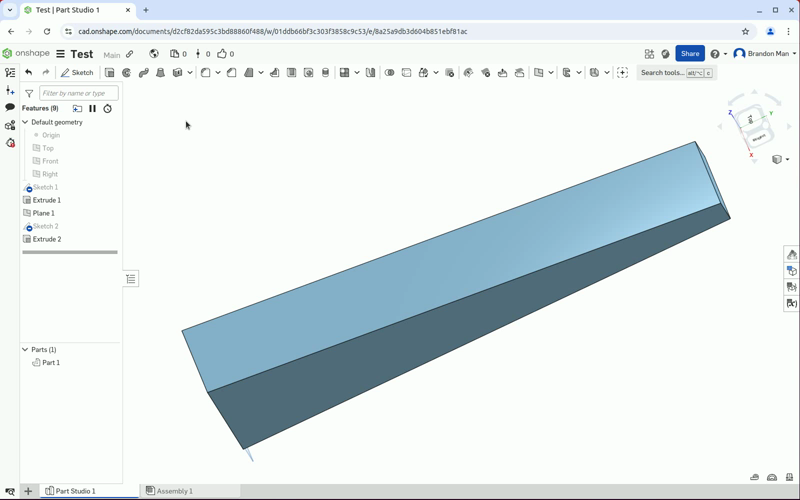
key(up, 2)
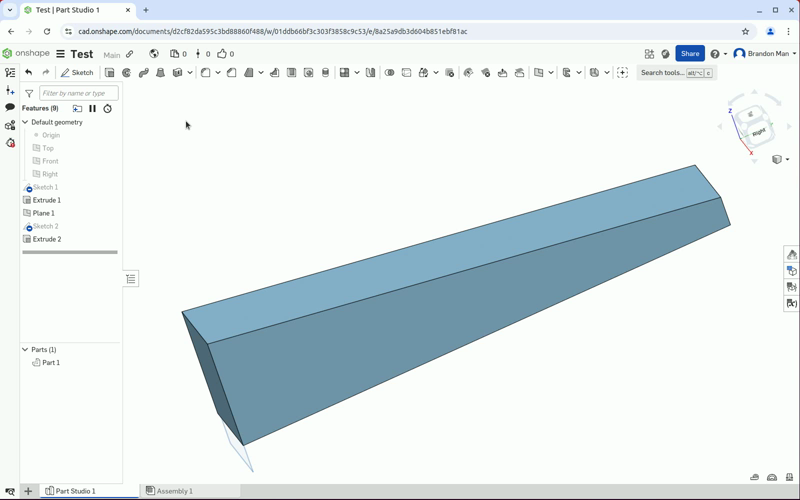
key(right, 2)
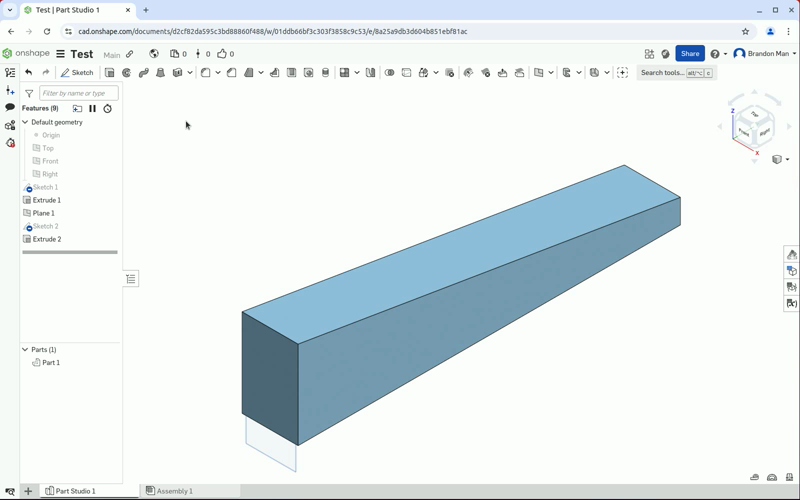
mouse_move(73, 189)
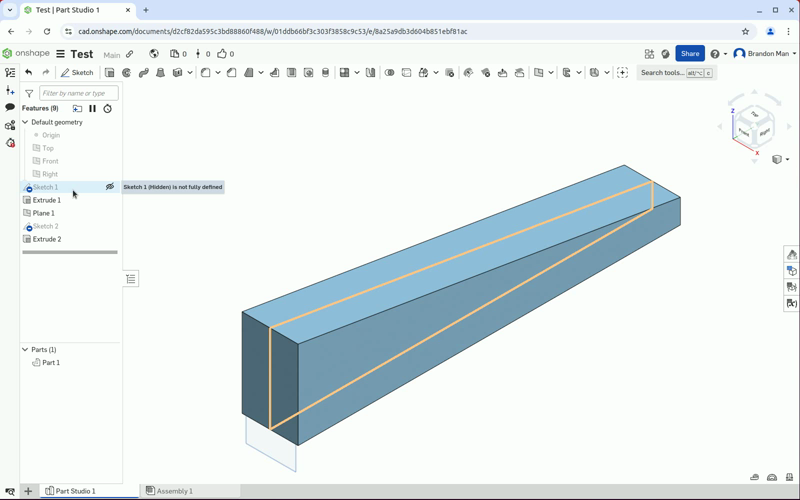
click(73, 189)